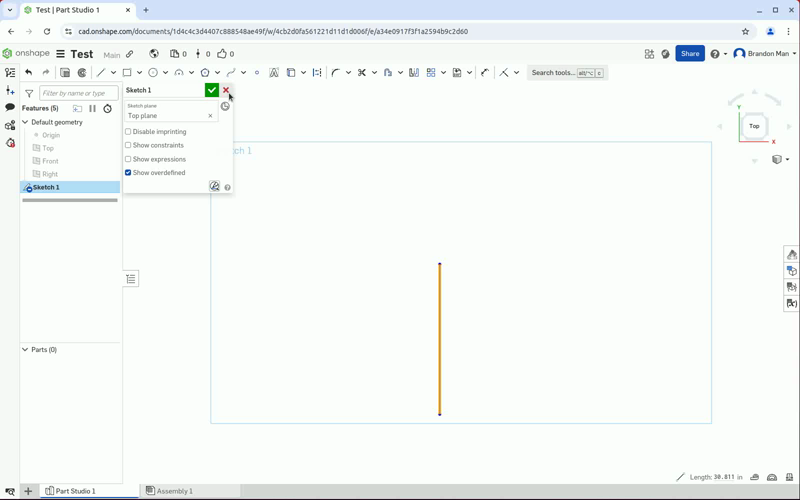
key(shift+h)
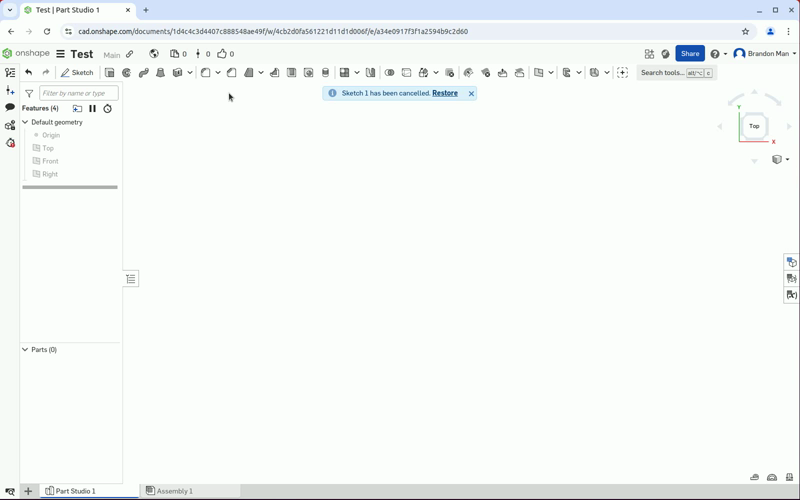
mouse_move(73, 352)
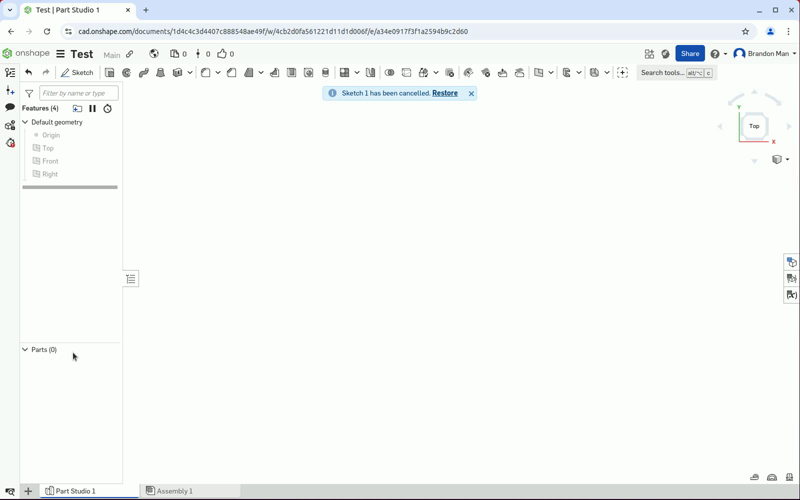
key(y)
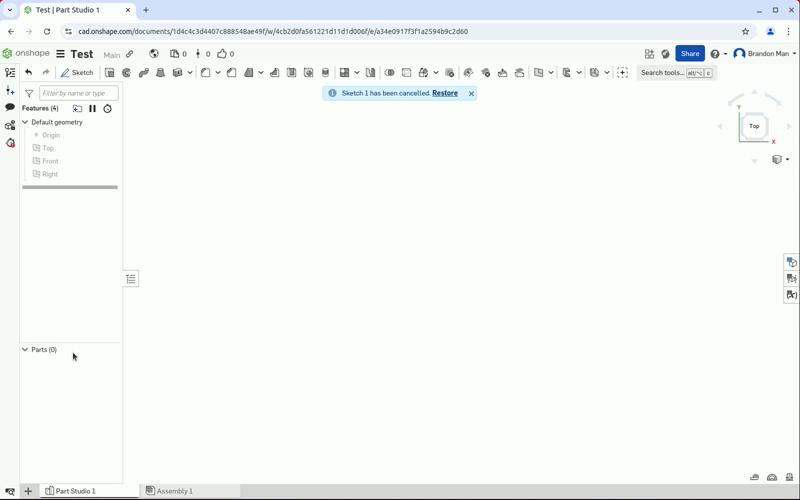
key(shift+p)
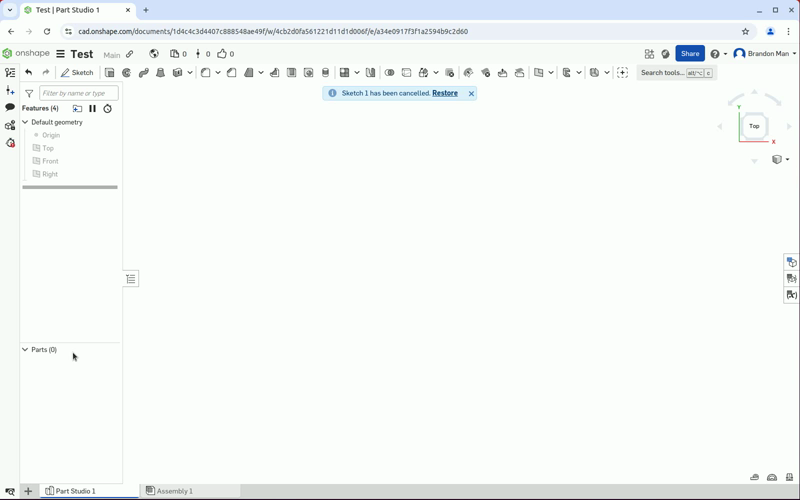
key(space)
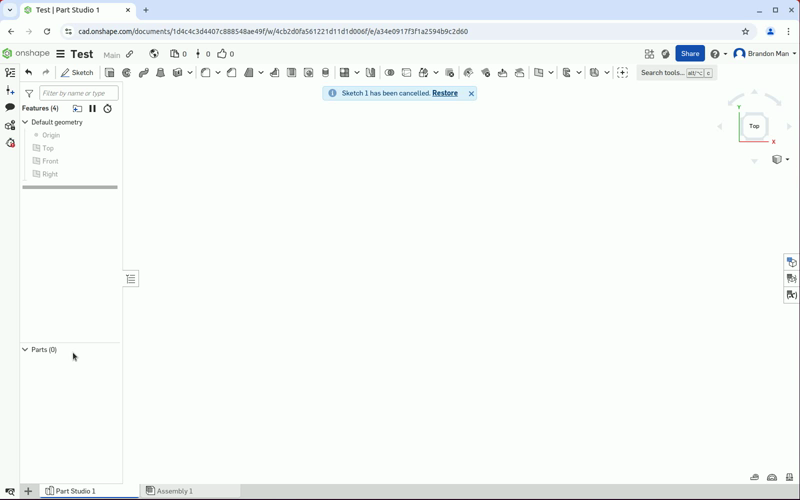
key_down(shift)
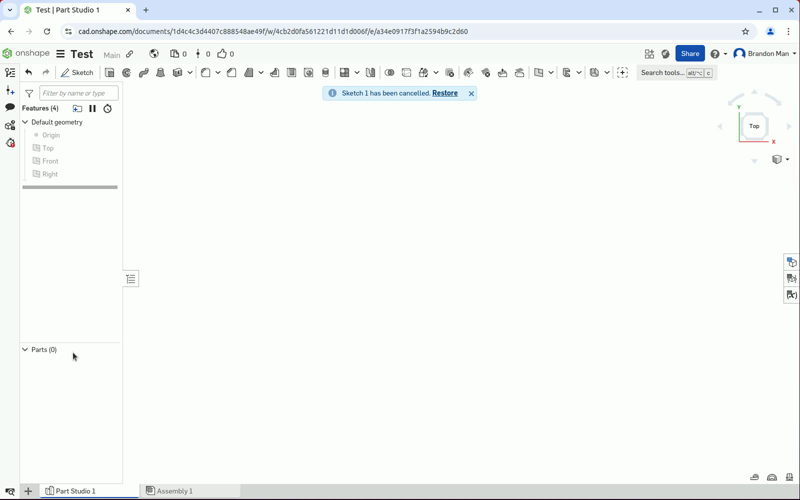
key(up)
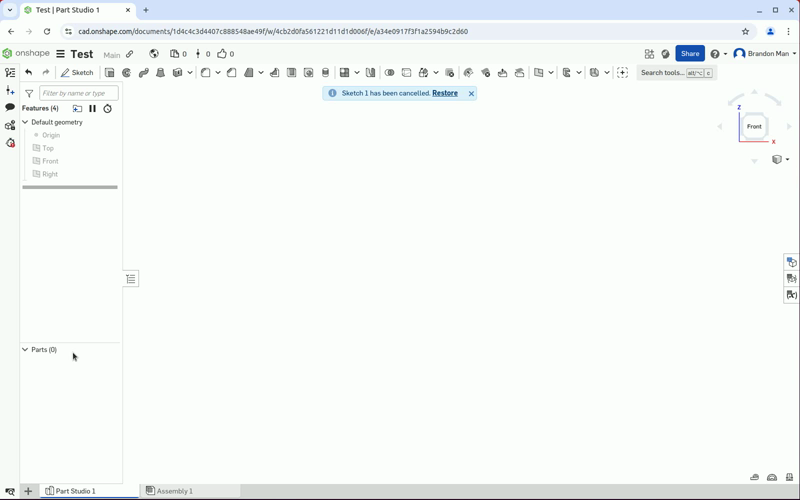
key_up(shift)
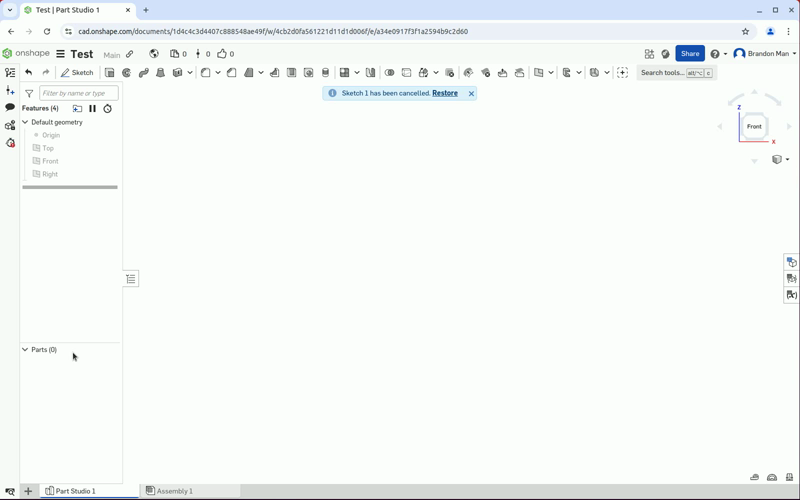
mouse_move(73, 352)
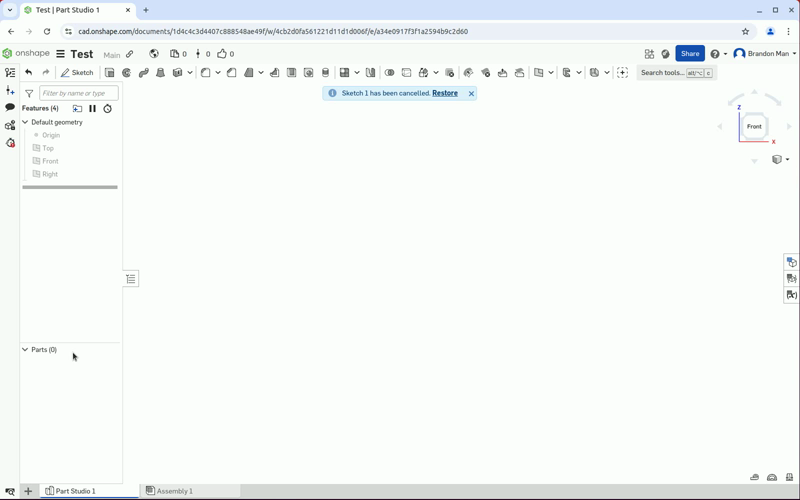
key(shift+y)
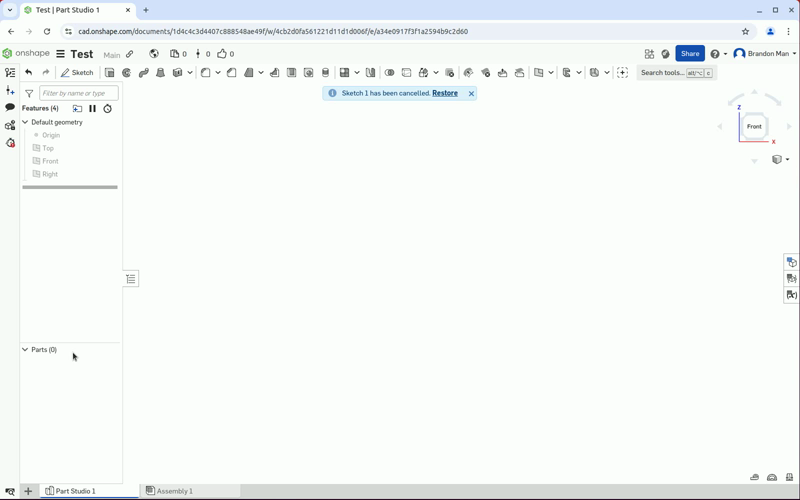
key(shift+s)
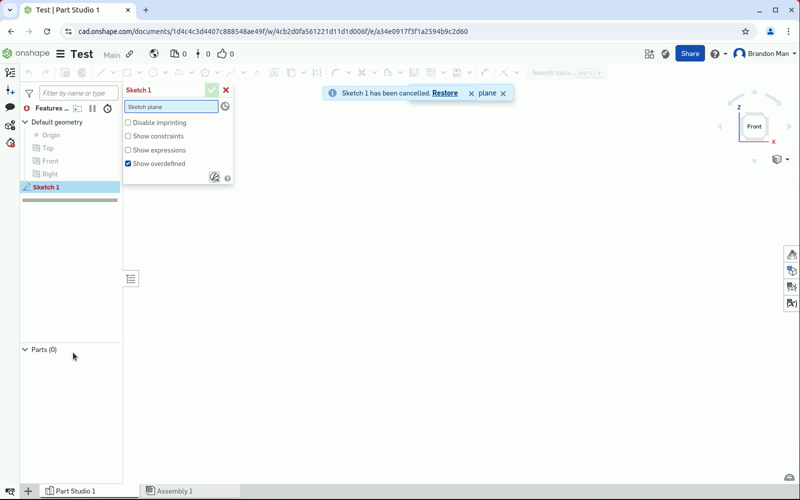
mouse_move(73, 163)
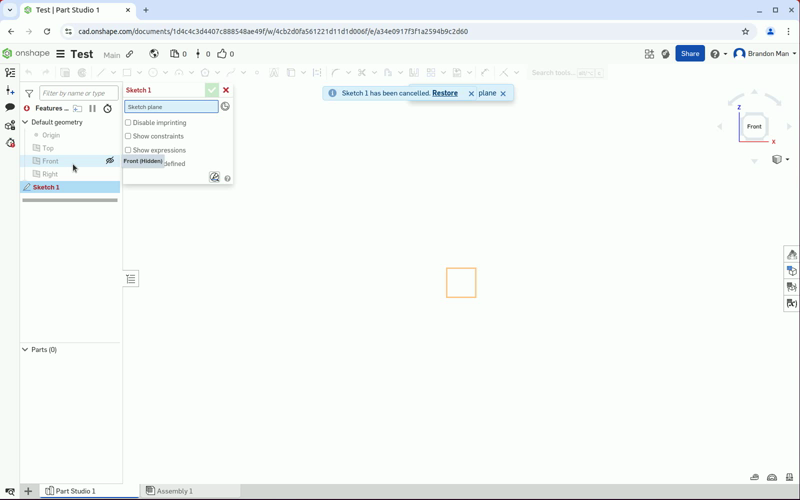
click(73, 163)
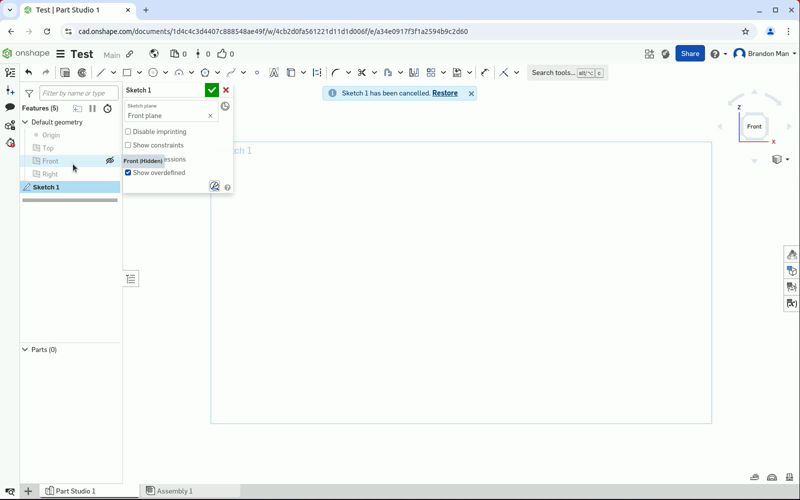
mouse_move(73, 352)
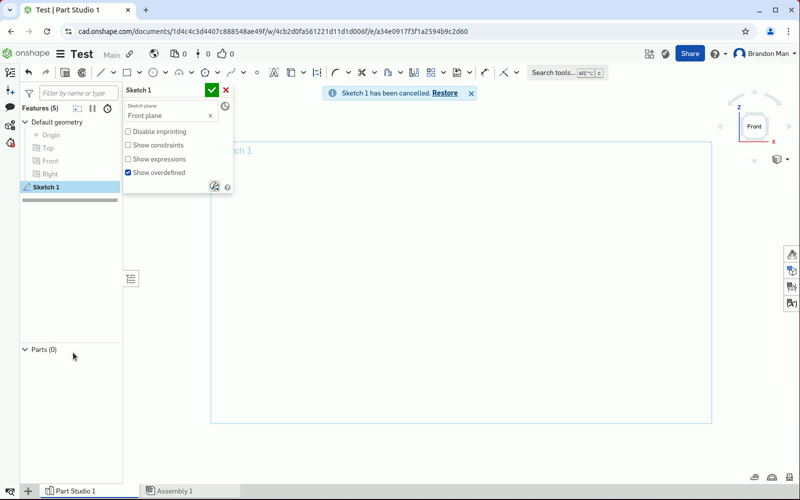
key(y)
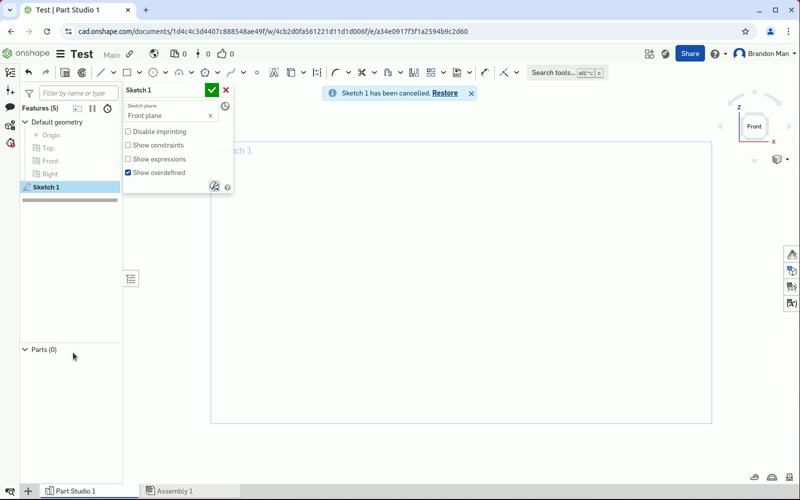
key(l)
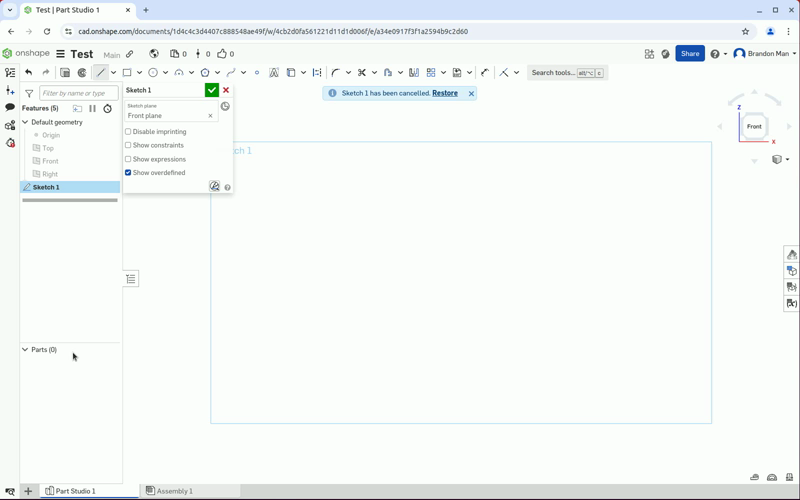
key_down(shift)
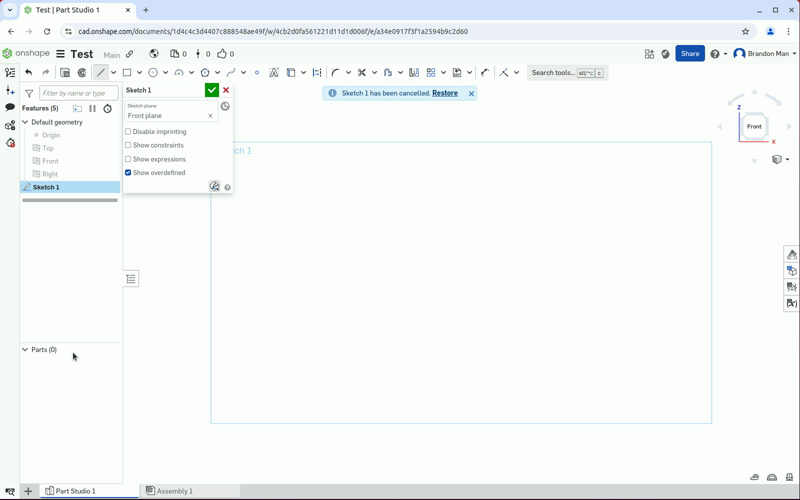
mouse_move(378, 322)
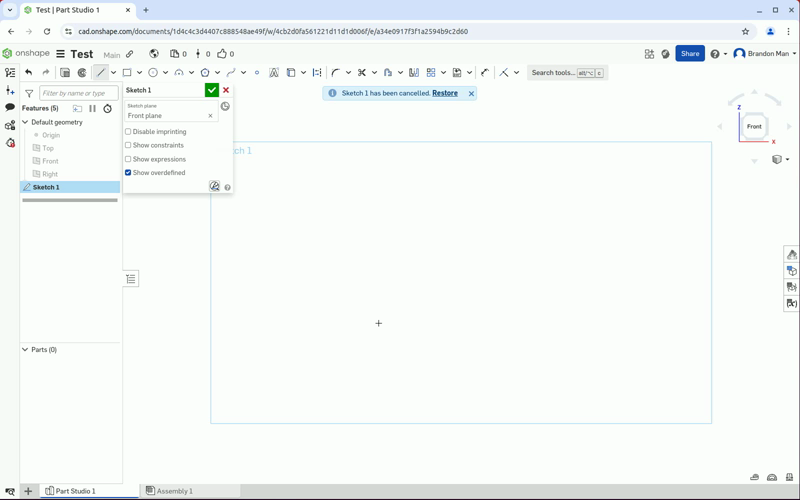
click(378, 322)
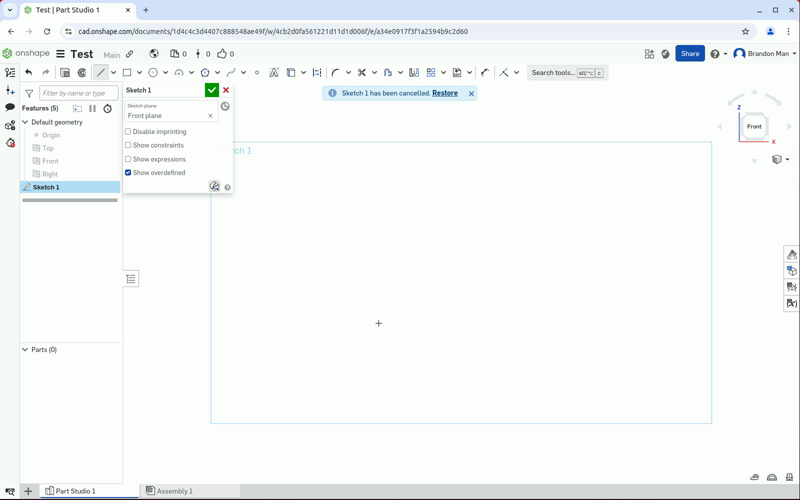
key_up(shift)
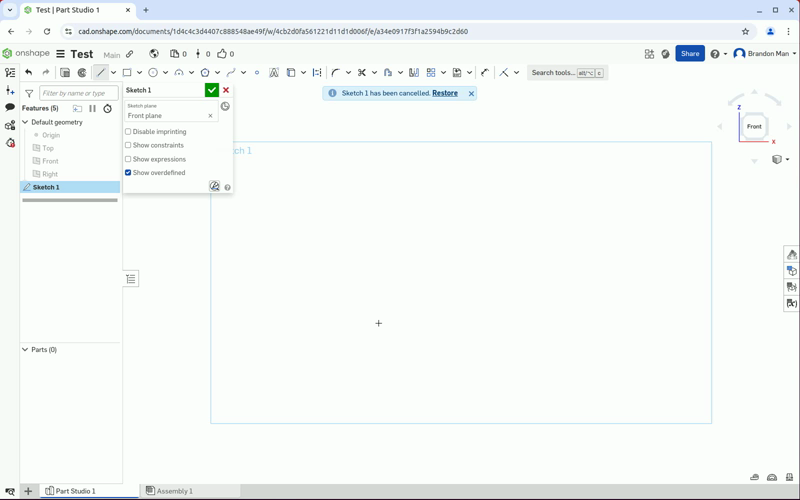
key_down(shift)
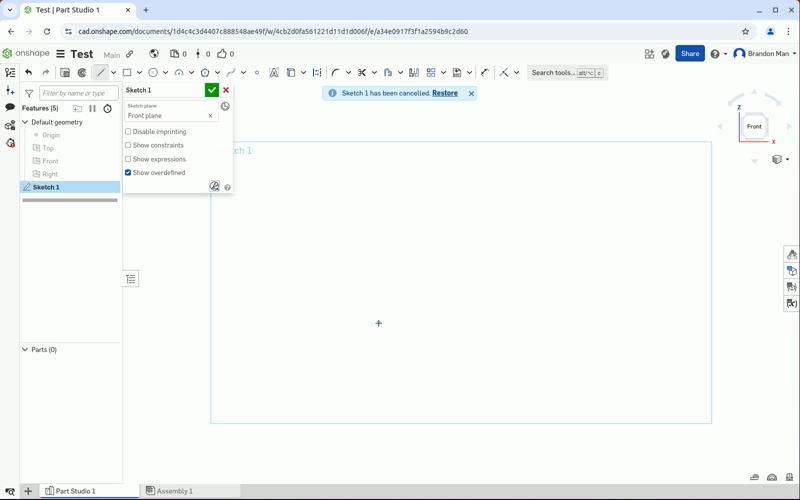
mouse_move(543, 322)
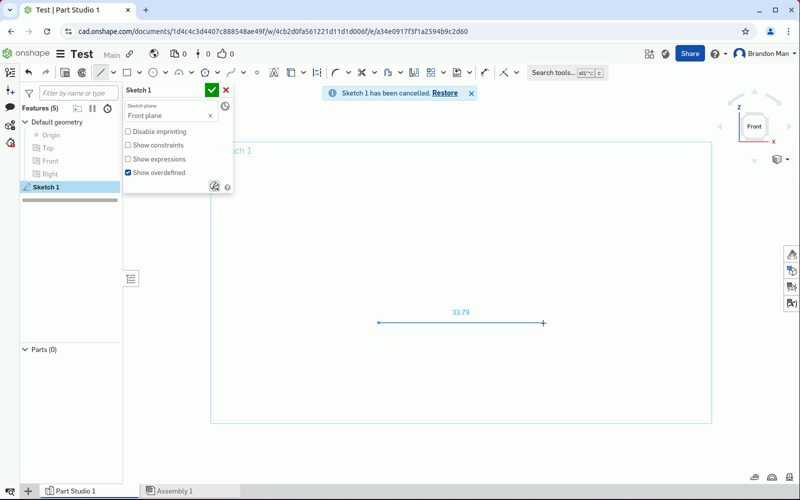
click(543, 322)
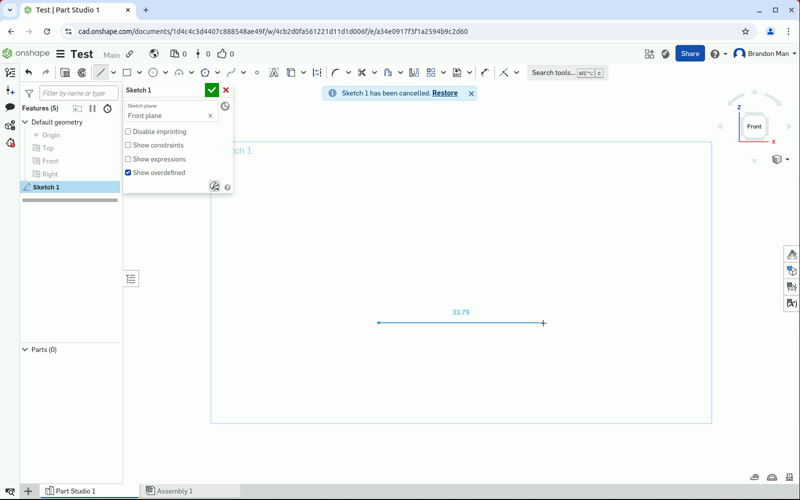
key_up(shift)
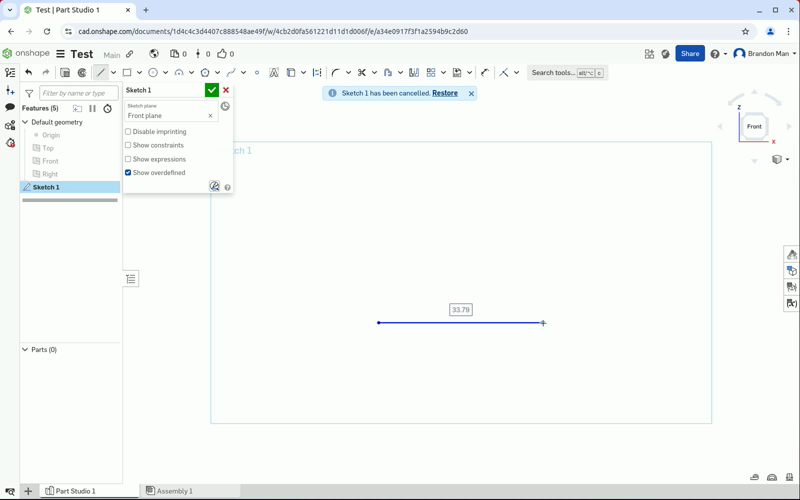
key_down(shift)
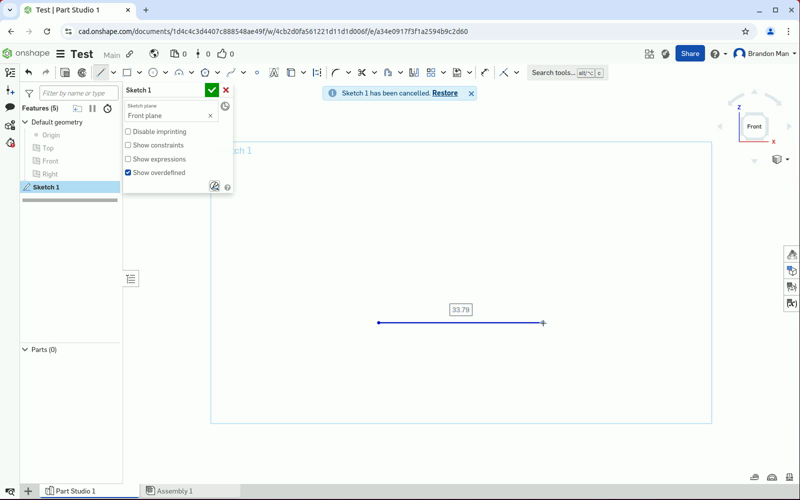
mouse_move(543, 239)
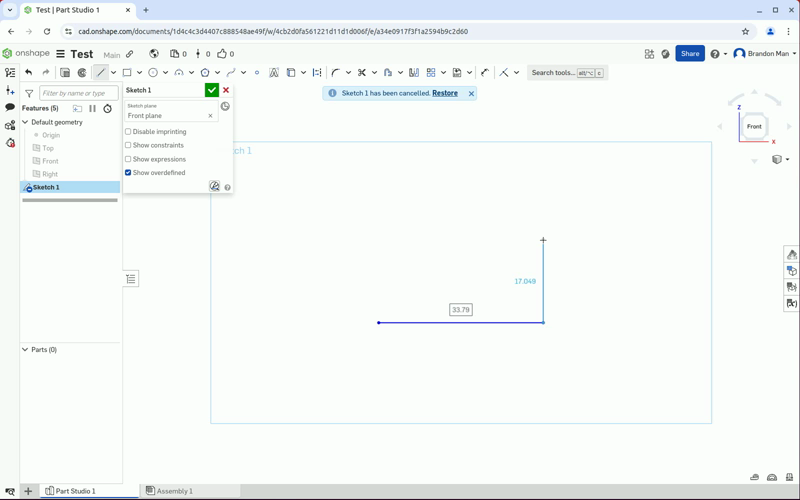
click(543, 239)
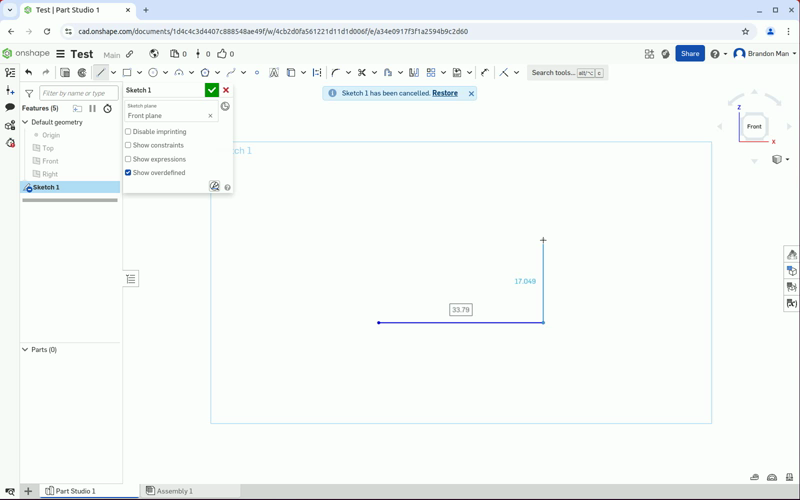
key_up(shift)
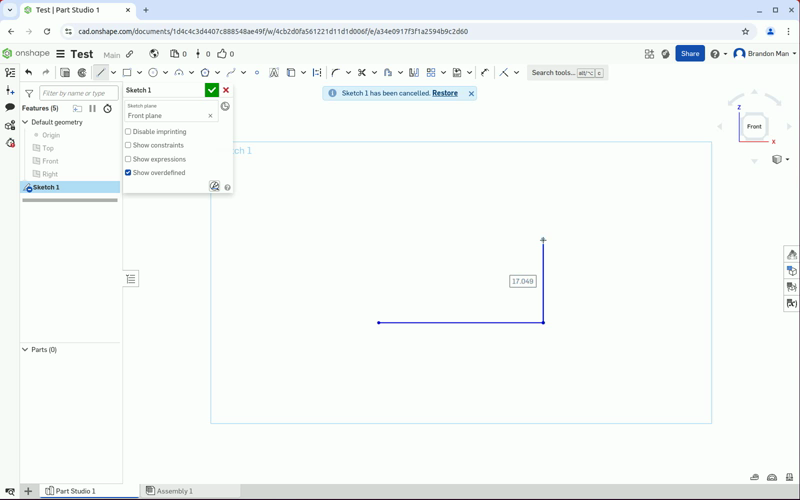
key_down(shift)
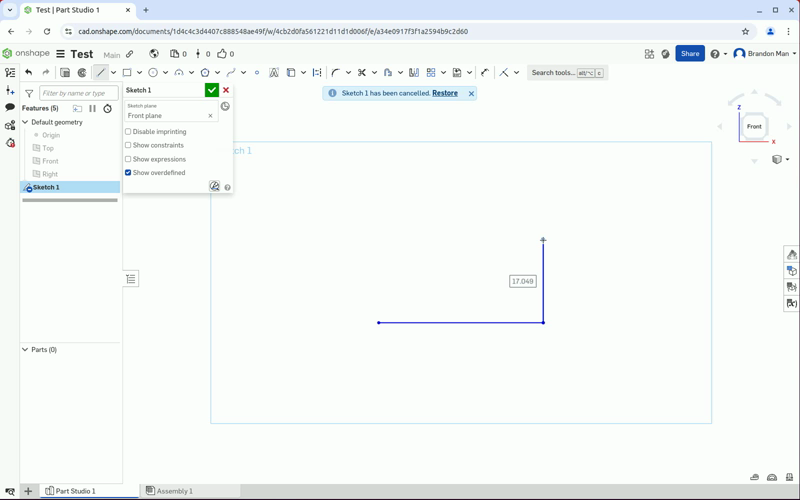
mouse_move(378, 239)
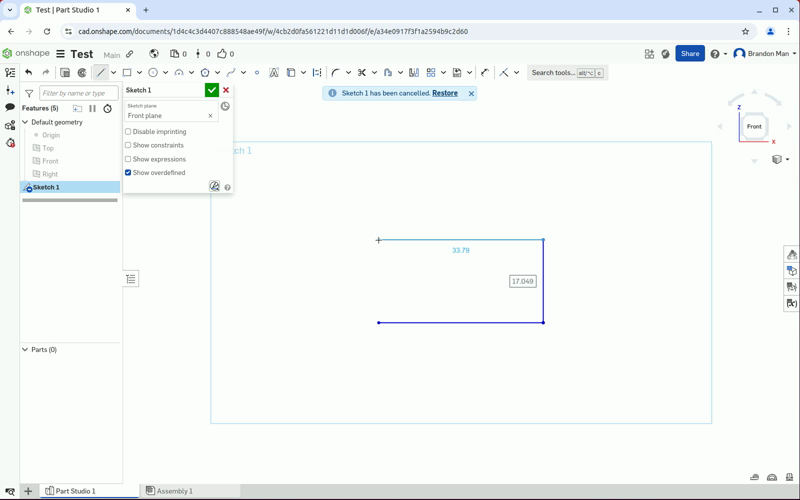
click(378, 239)
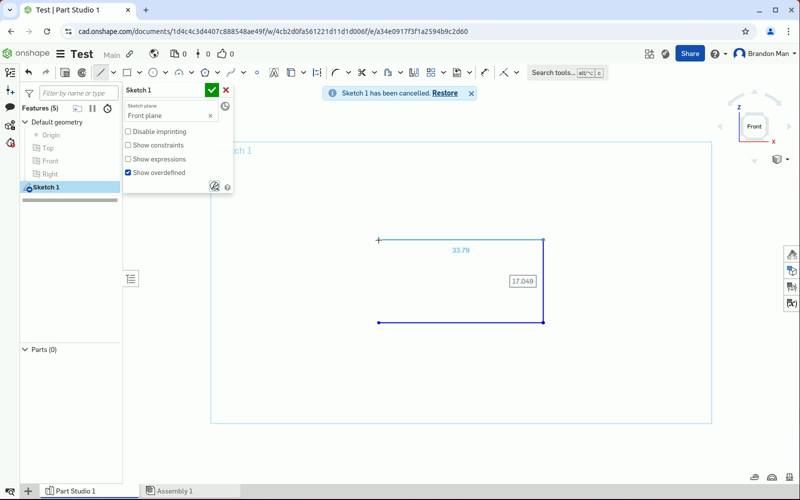
key_up(shift)
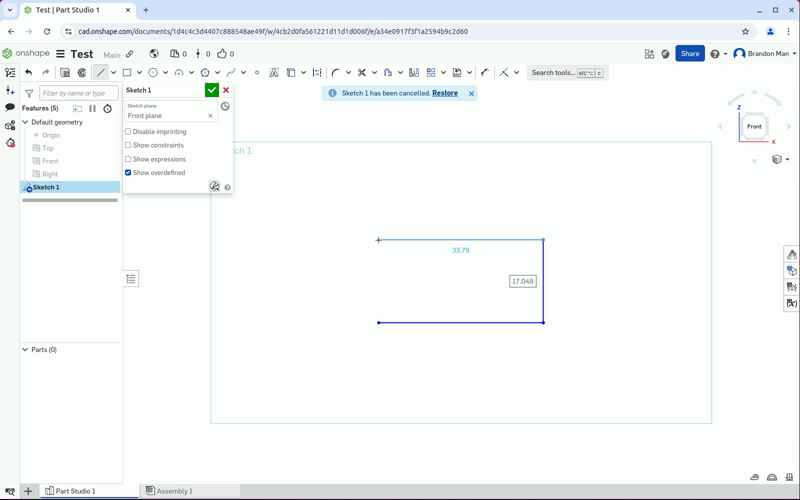
key_down(shift)
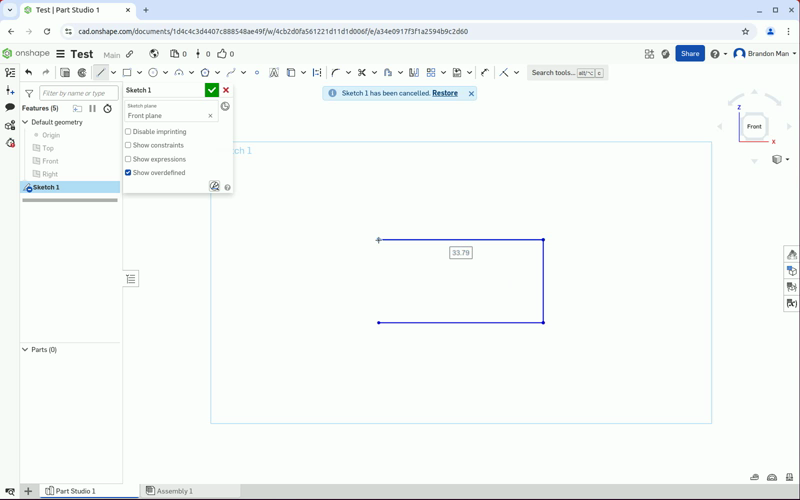
mouse_move(378, 322)
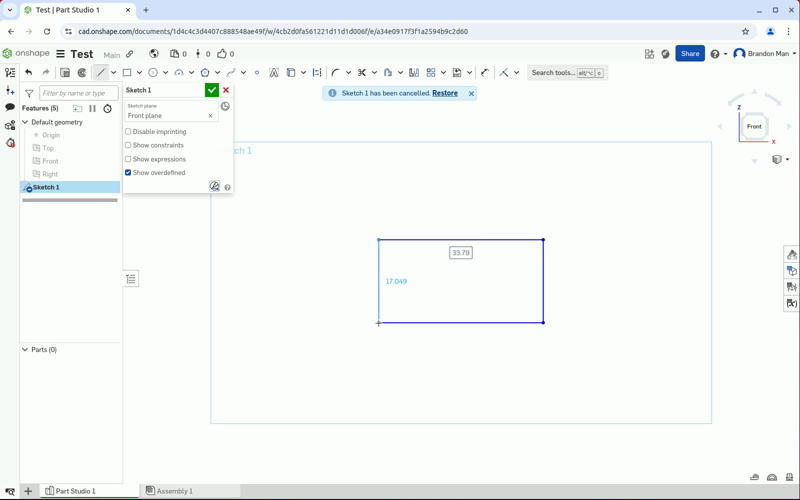
key_up(shift)
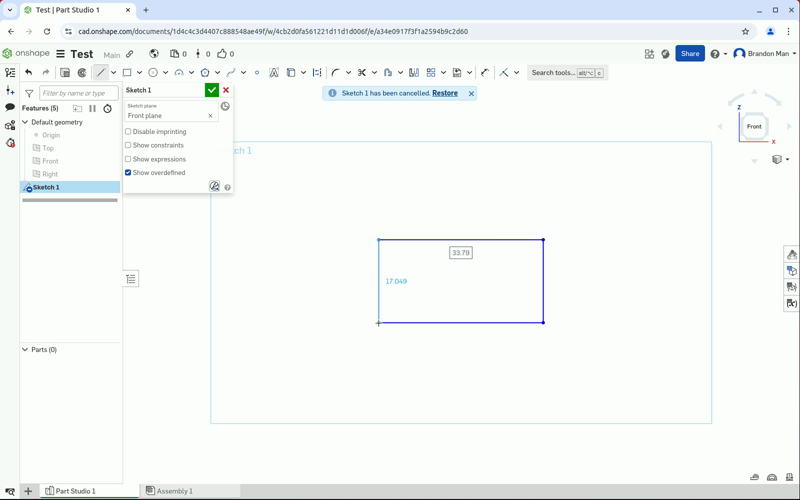
click(378, 322)
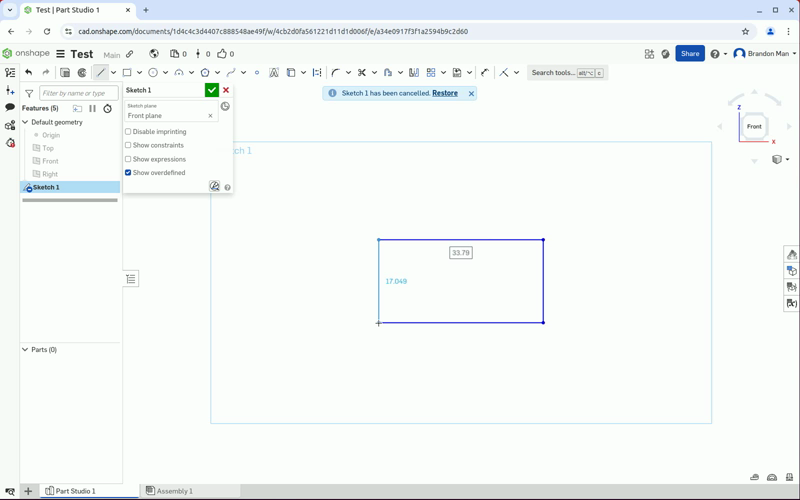
key(esc)
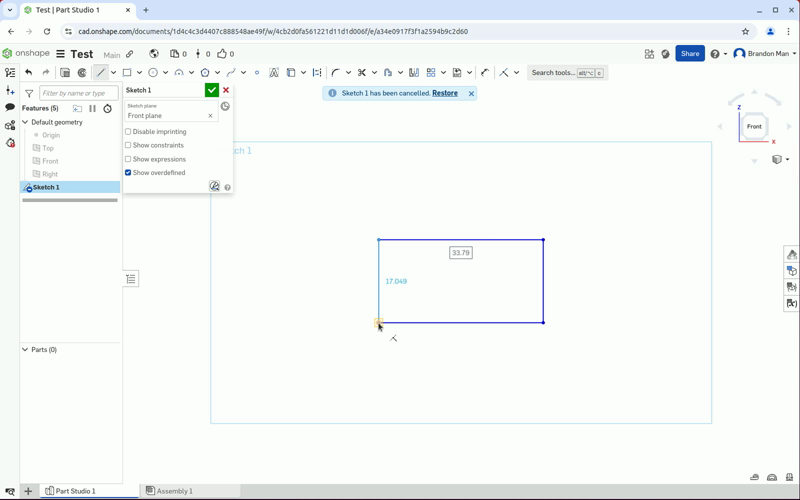
mouse_move(410, 303)
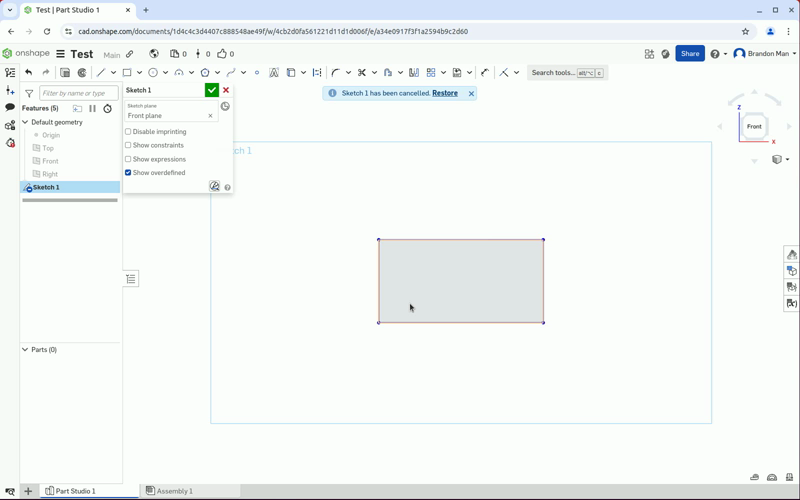
click(410, 303)
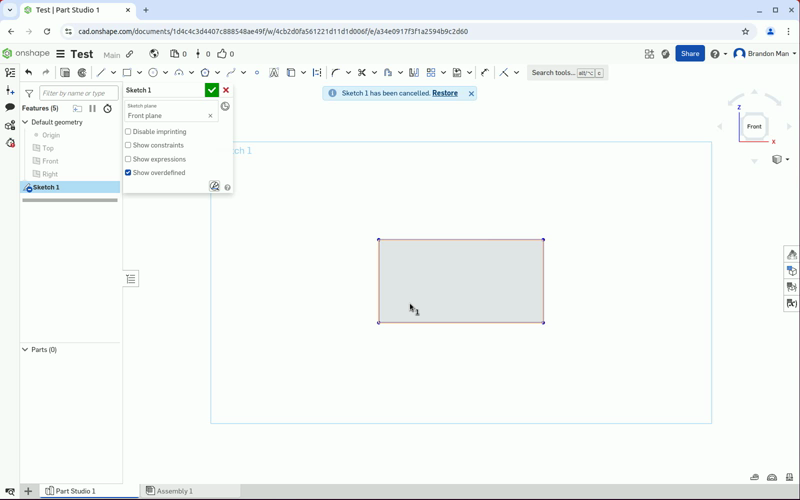
mouse_move(73, 352)
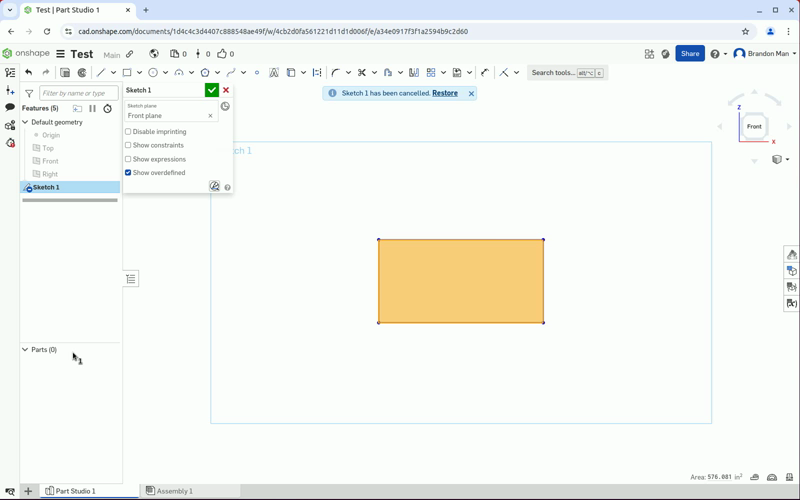
key(shift+y)
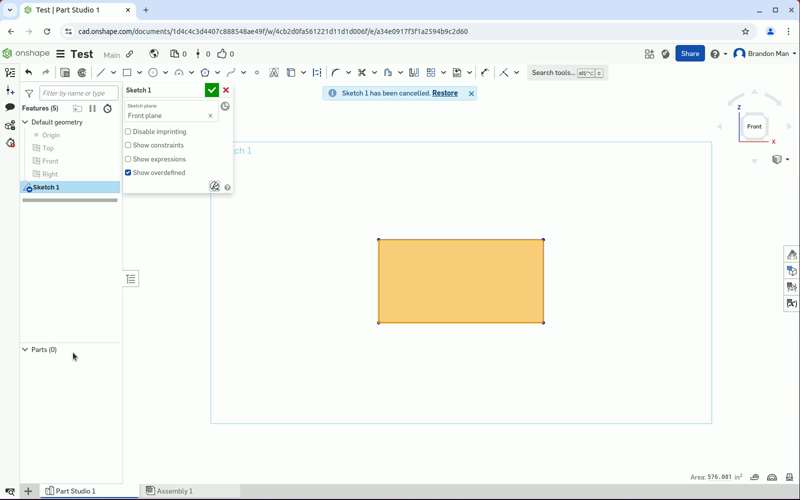
key(shift+e)
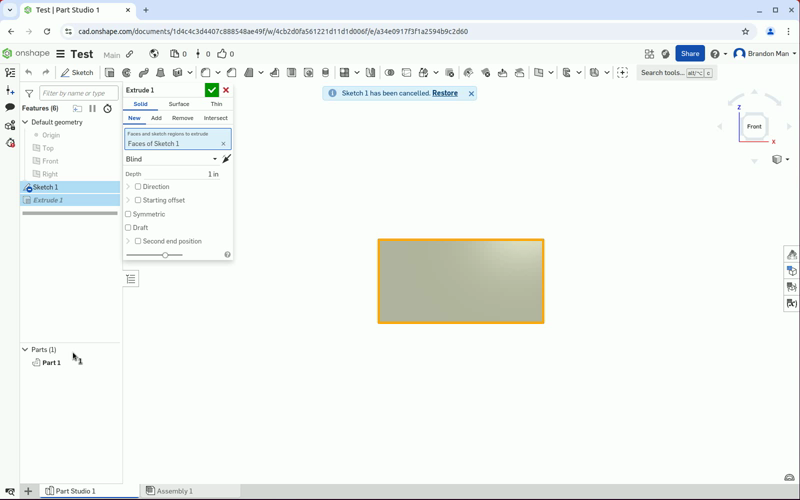
mouse_move(143, 106)
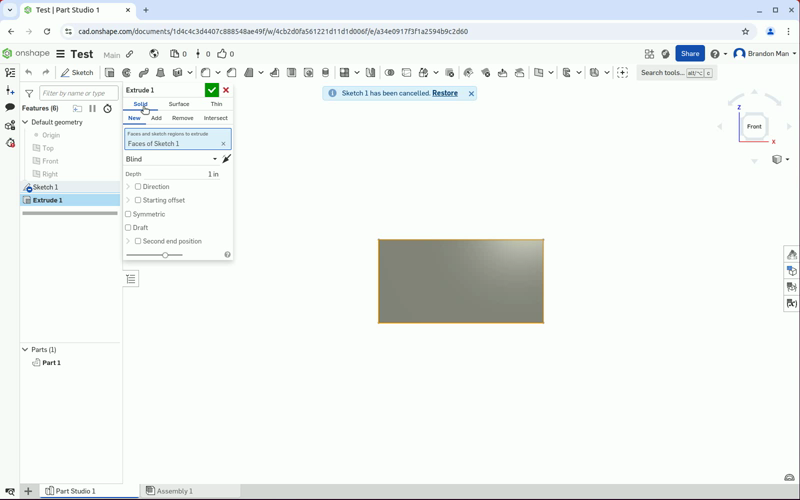
click(143, 106)
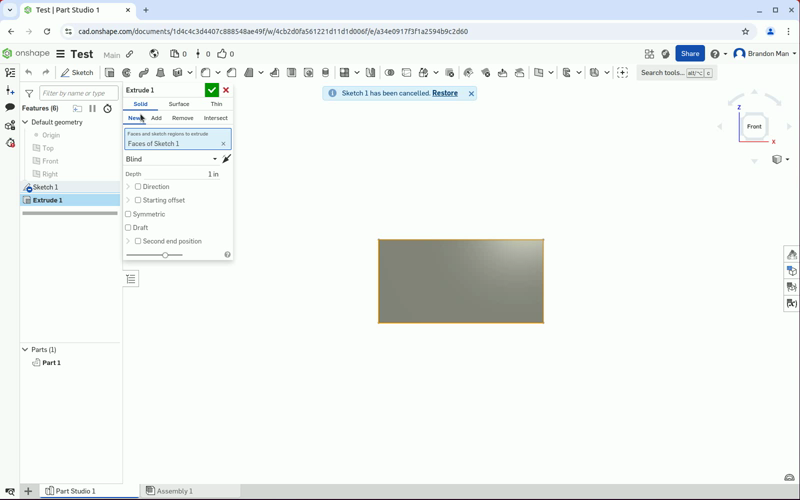
mouse_move(137, 120)
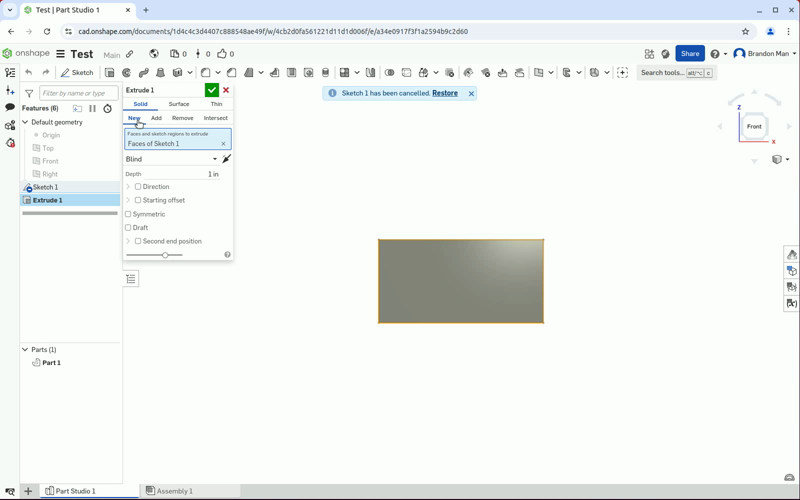
click(137, 120)
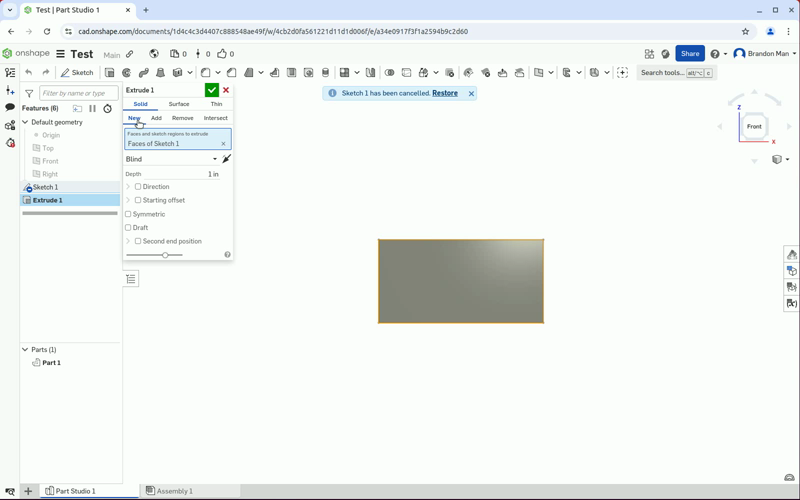
key(tab, 4)
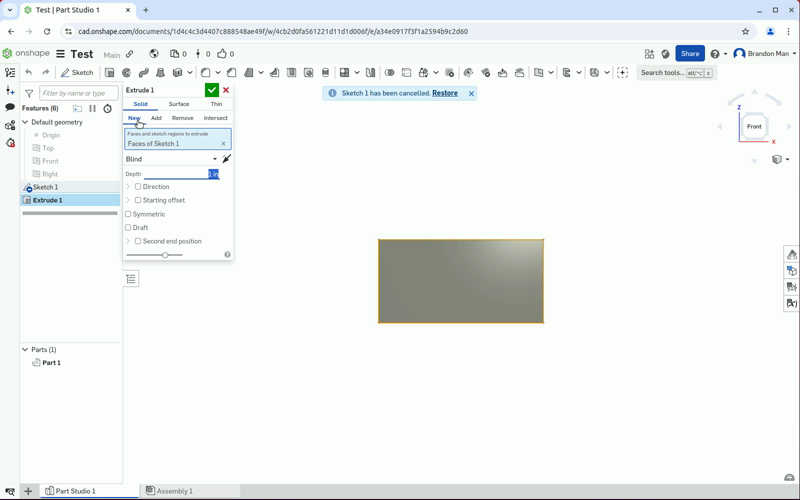
text(10.832)
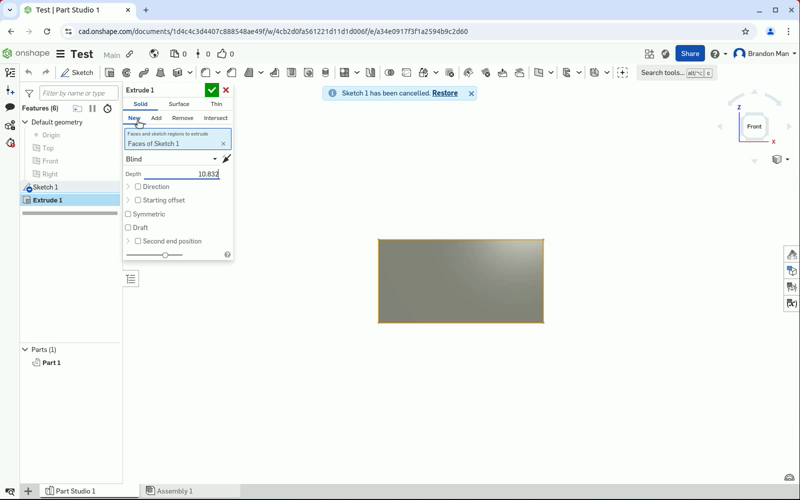
key(enter)
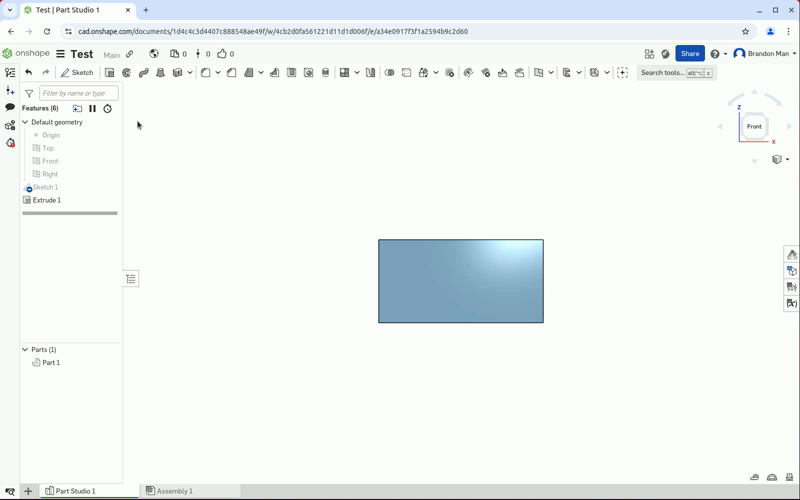
key(shift+h)
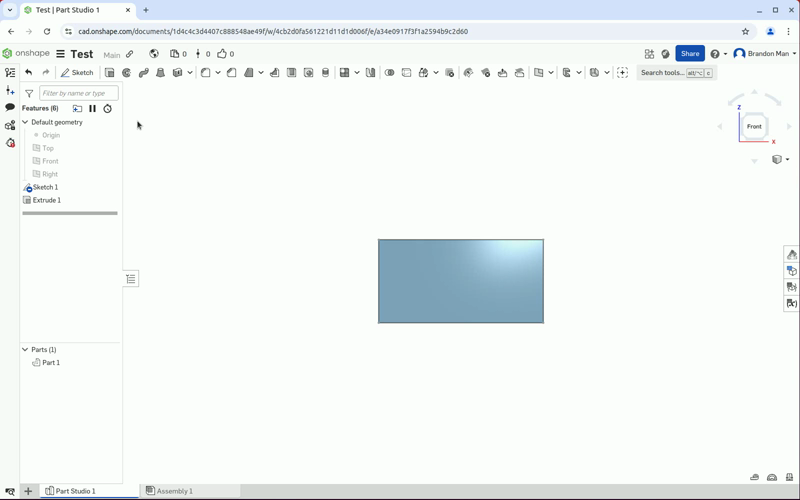
key(shift+h)
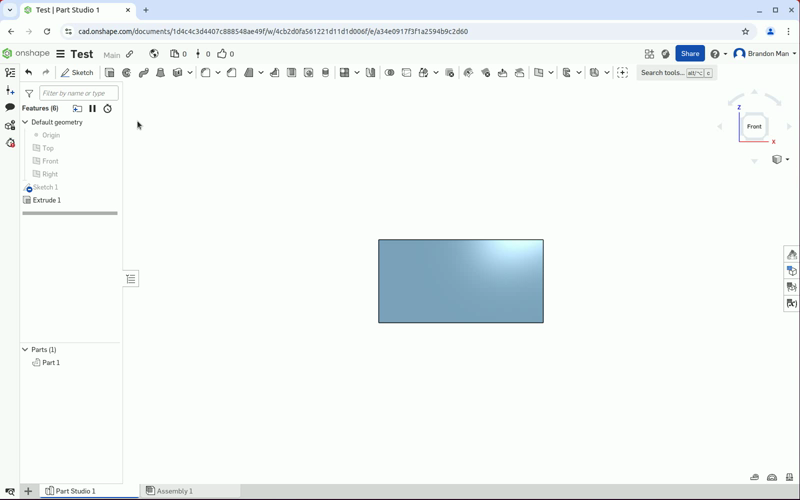
mouse_move(73, 189)
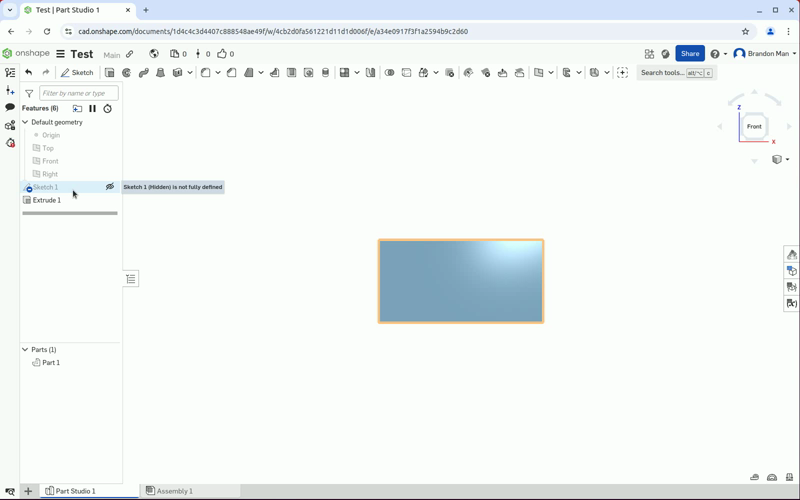
click(73, 189)
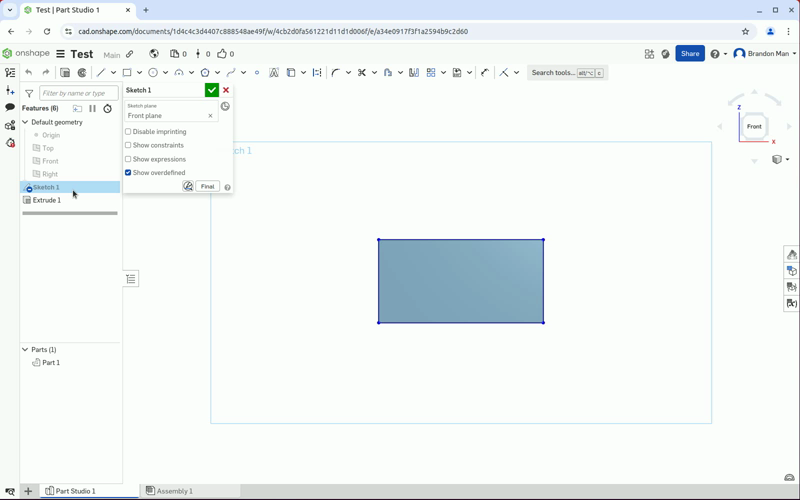
mouse_move(229, 92)
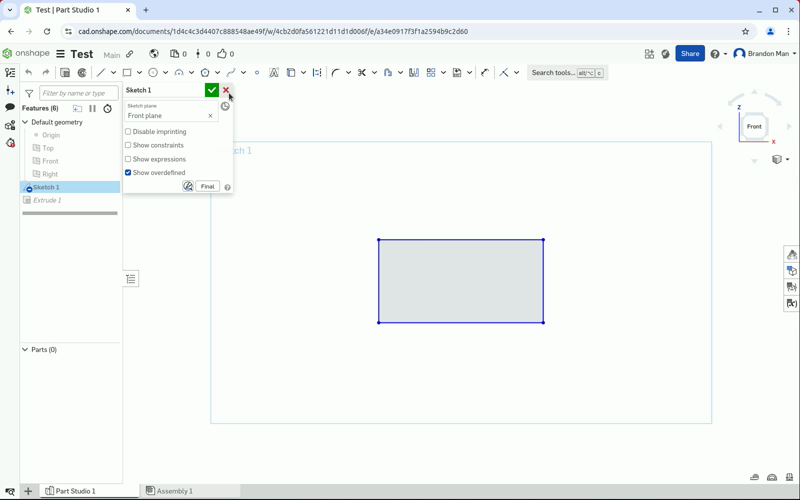
click(229, 92)
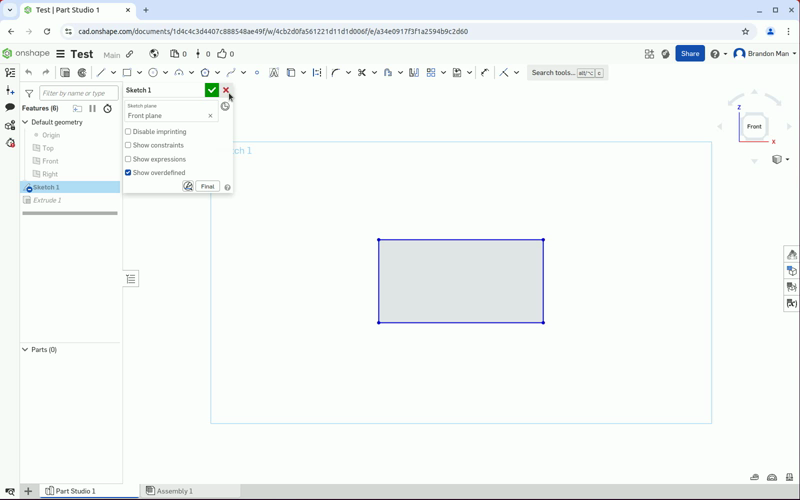
key(shift+s)
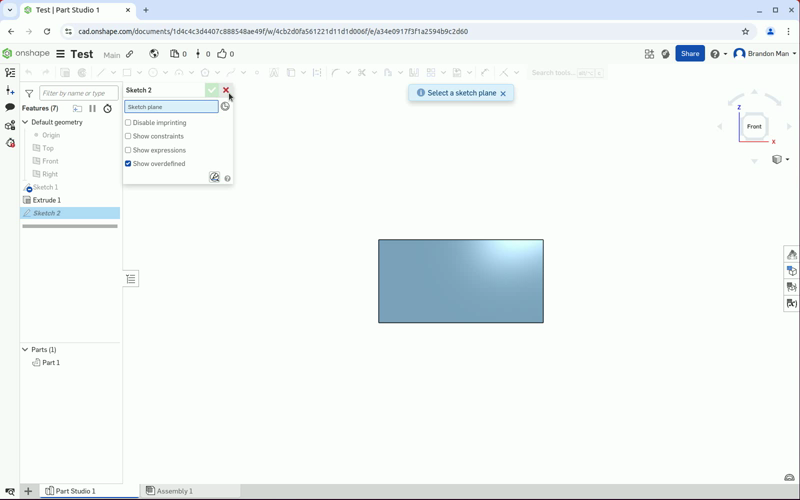
mouse_move(73, 163)
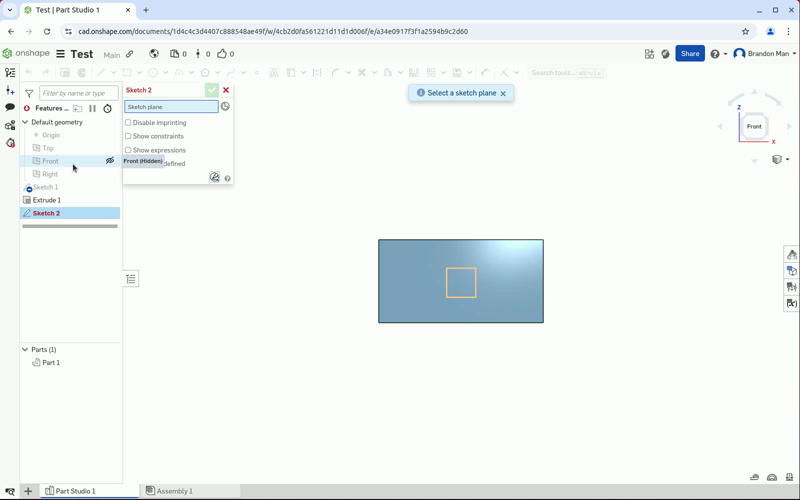
click(73, 163)
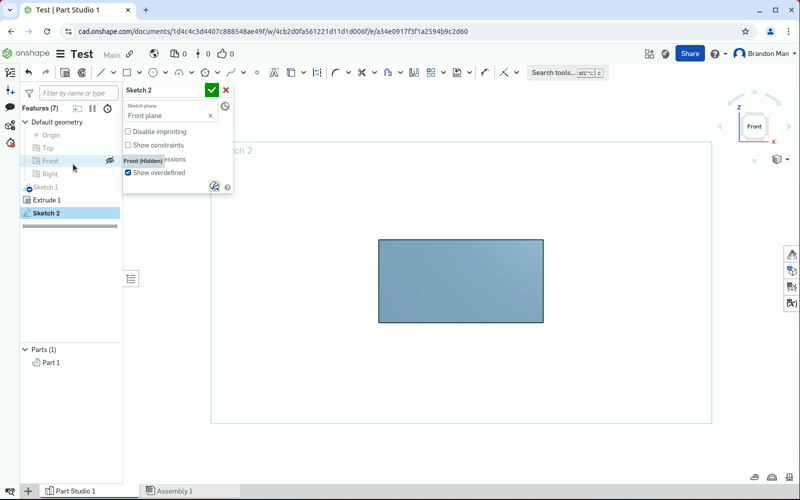
mouse_move(73, 352)
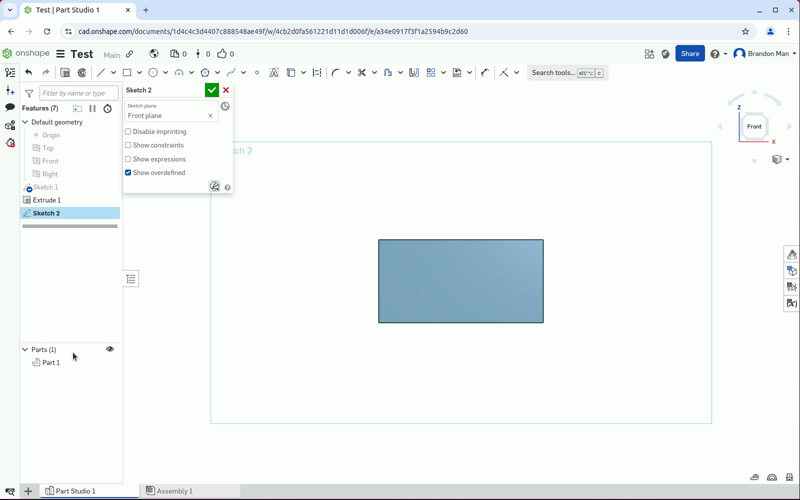
key(y)
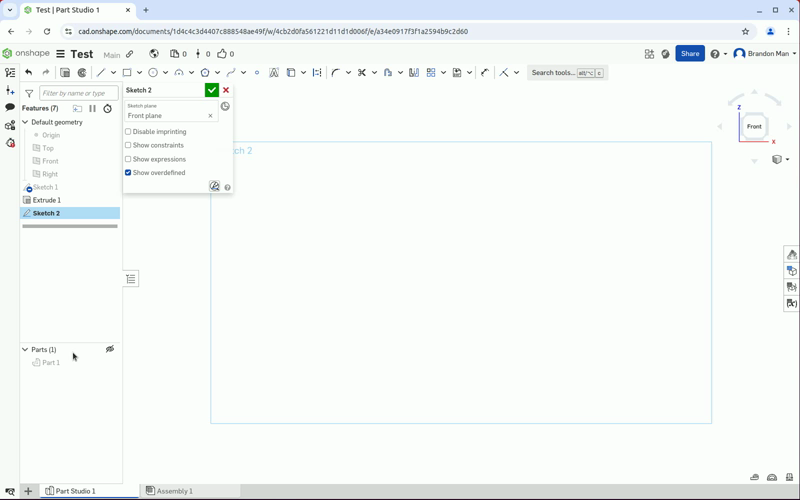
key(c)
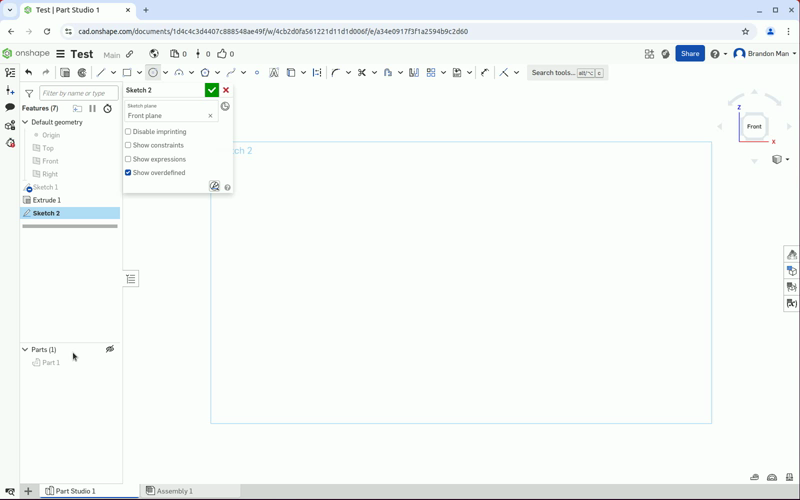
key_down(shift)
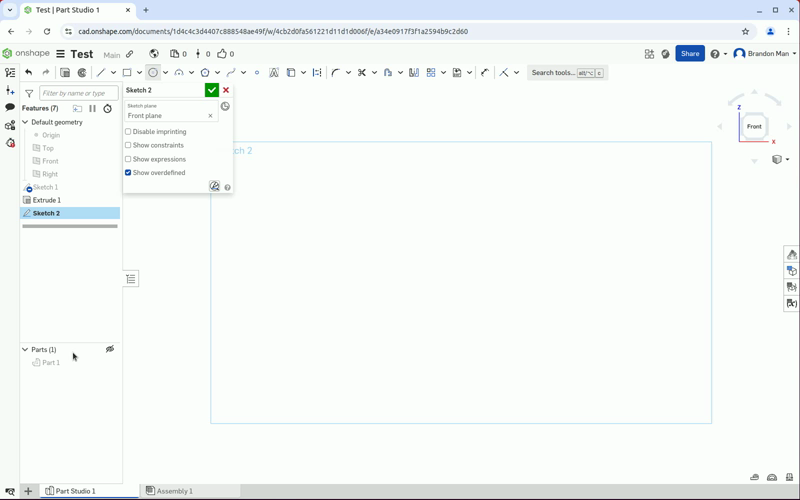
mouse_move(402, 304)
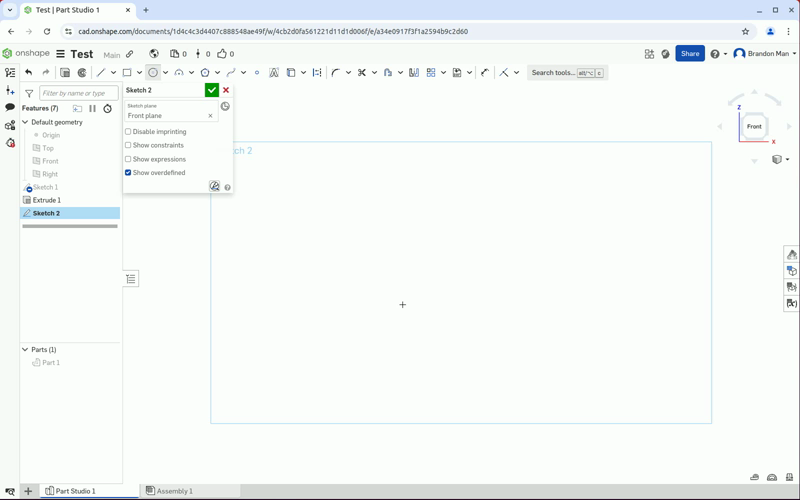
click(402, 304)
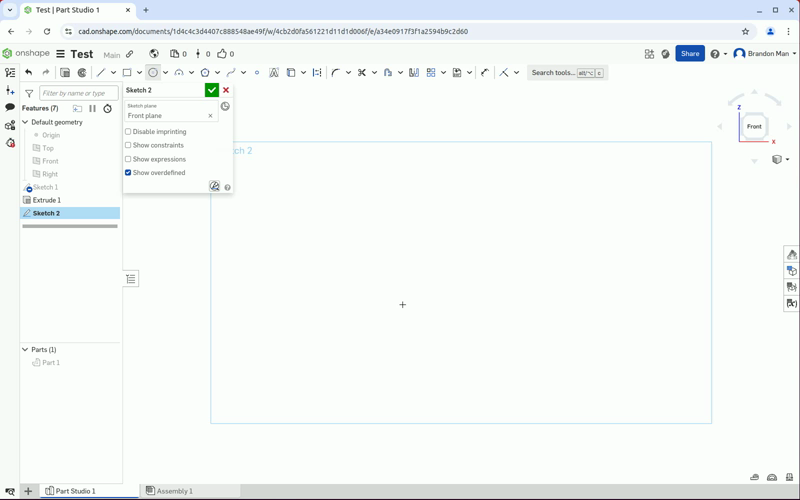
key_up(shift)
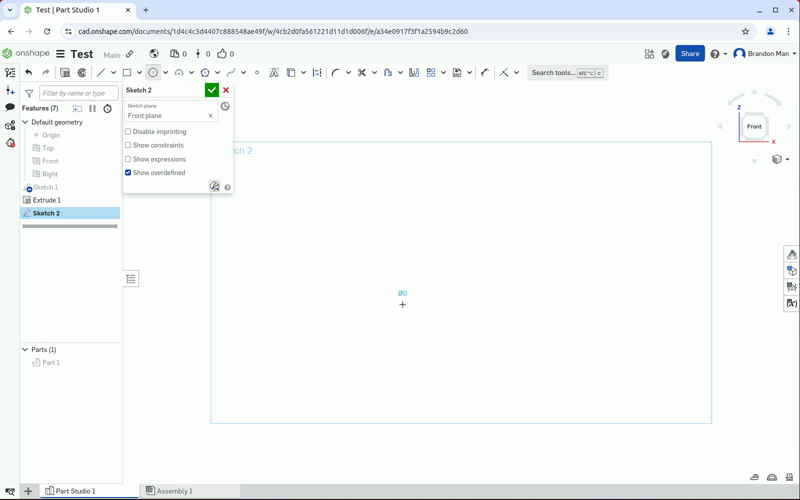
mouse_move(412, 304)
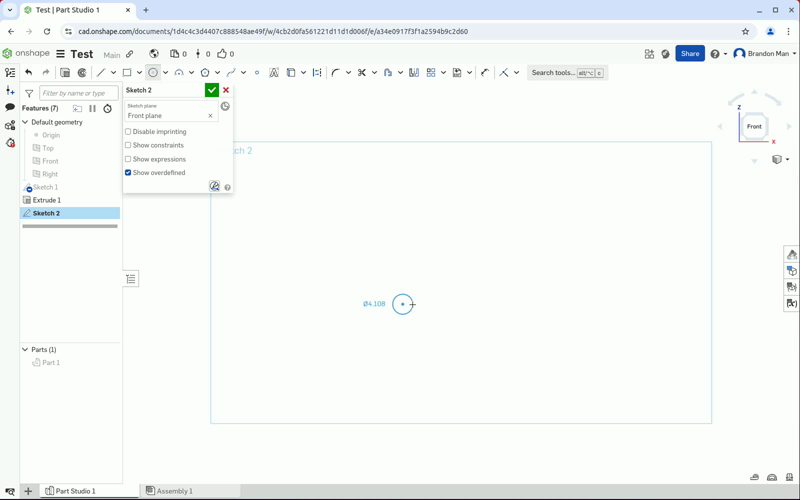
click(412, 304)
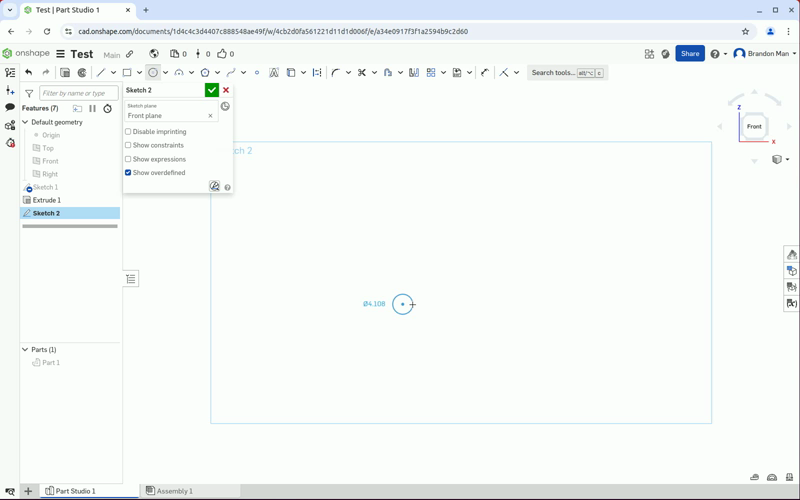
key(esc)
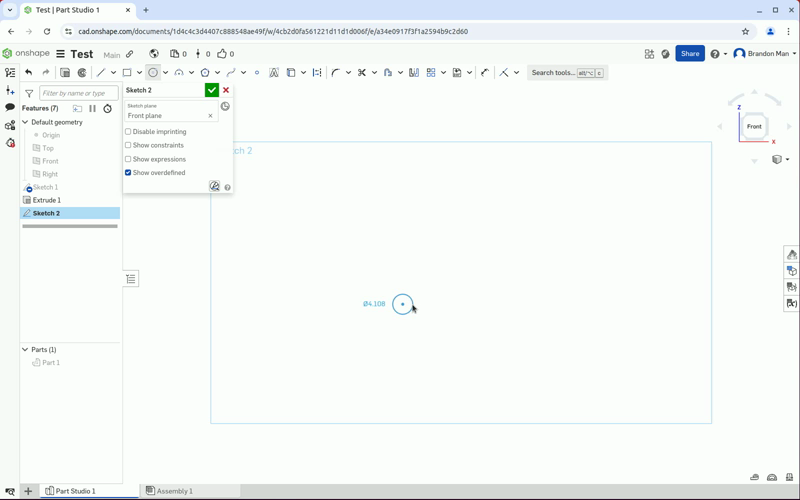
mouse_move(404, 299)
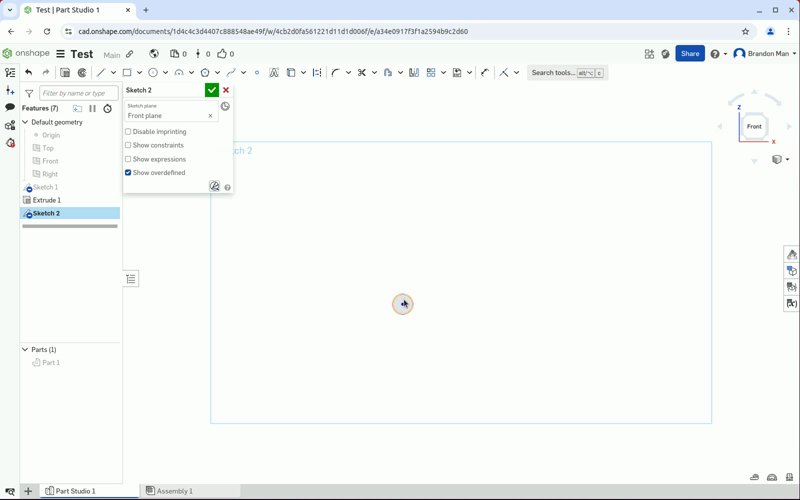
scroll(6)
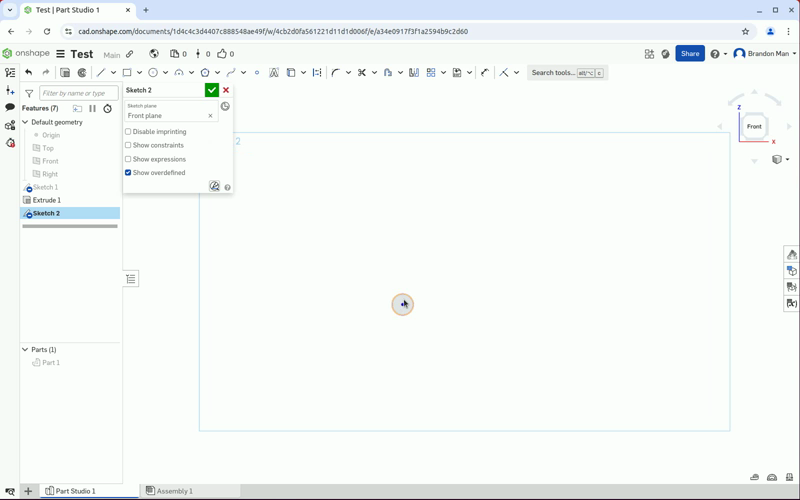
scroll(6)
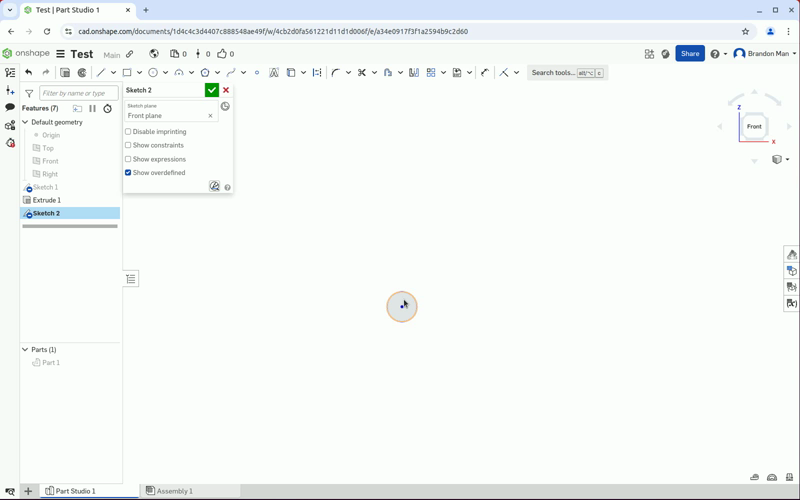
scroll(6)
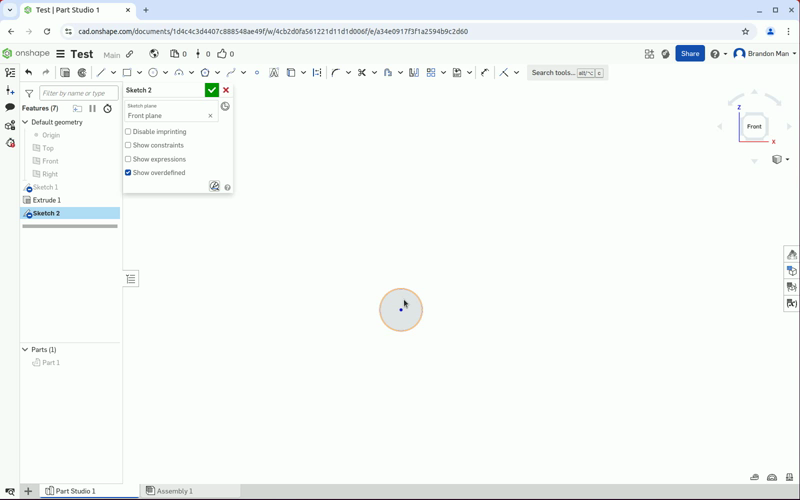
scroll(6)
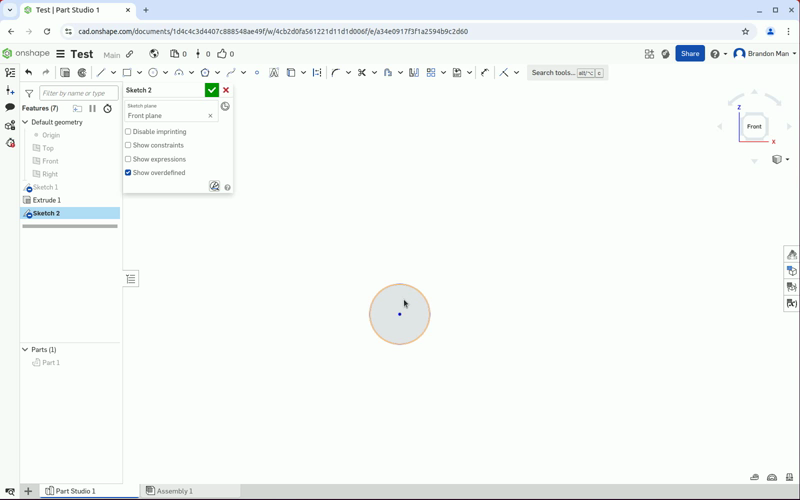
scroll(6)
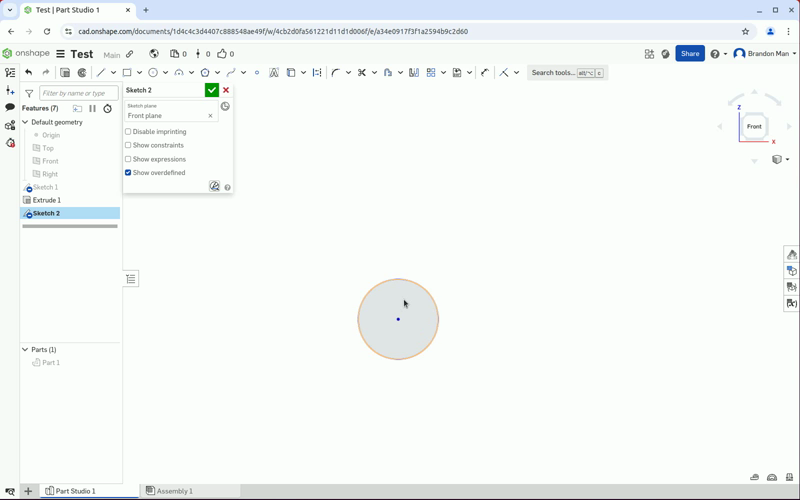
scroll(6)
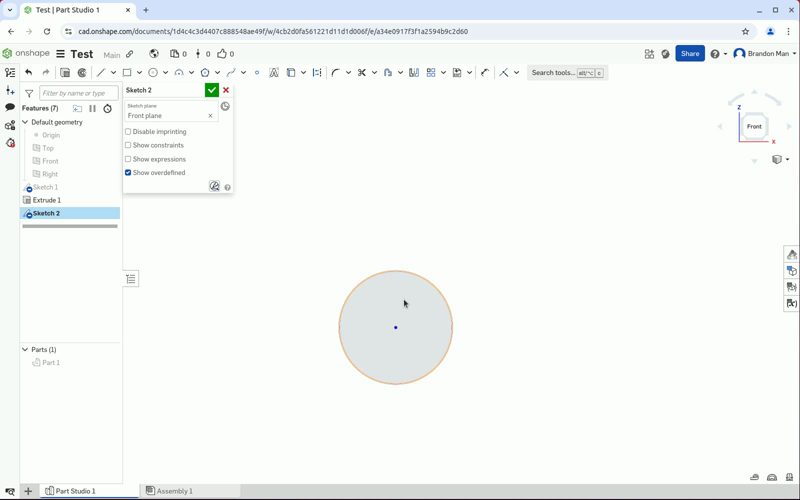
scroll(6)
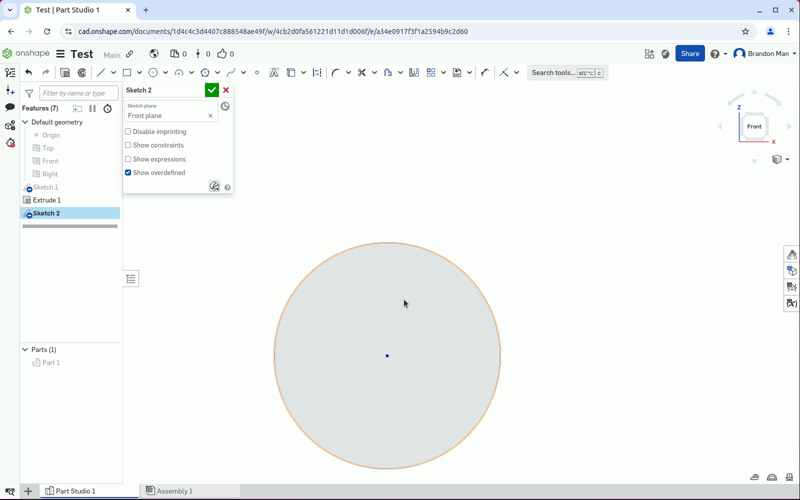
click(404, 299)
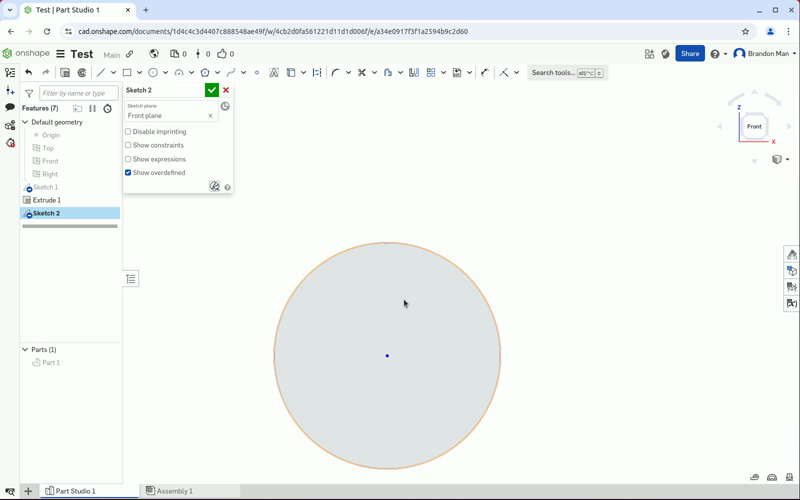
scroll(-6)
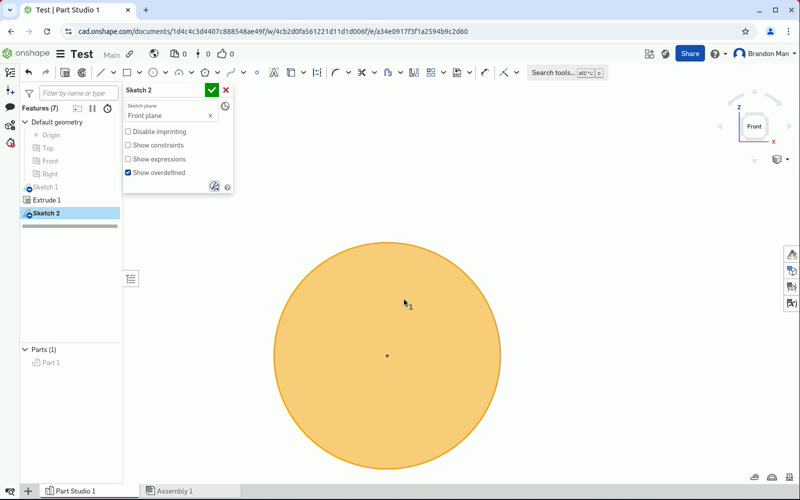
scroll(-6)
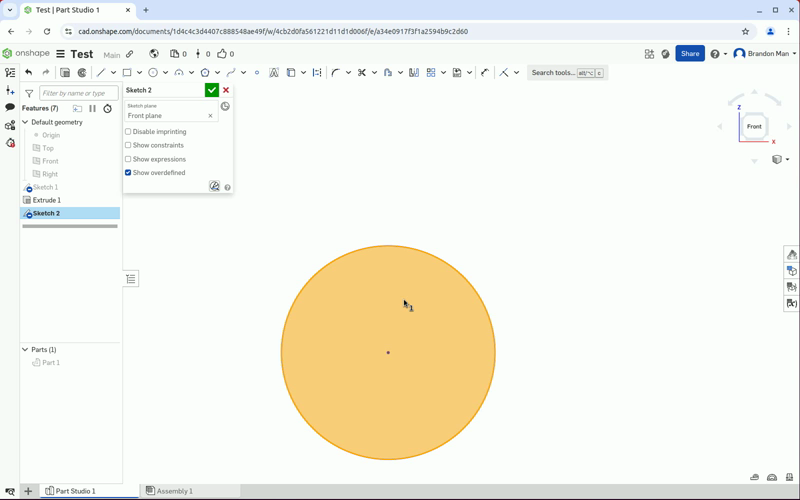
scroll(-6)
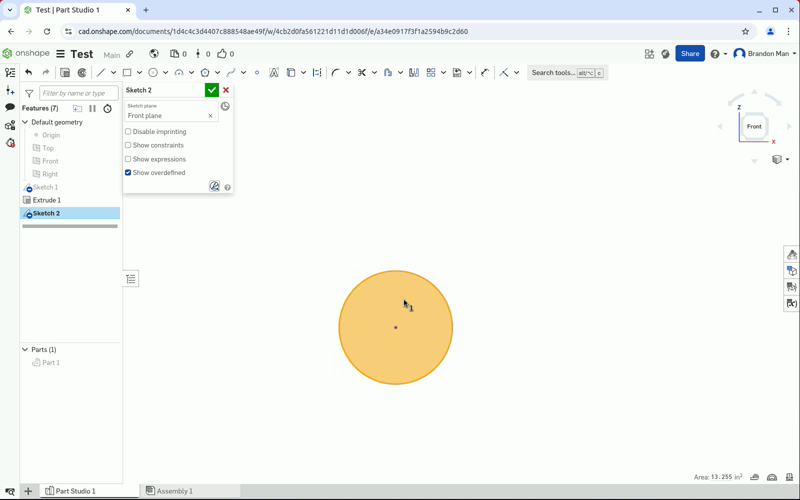
scroll(-6)
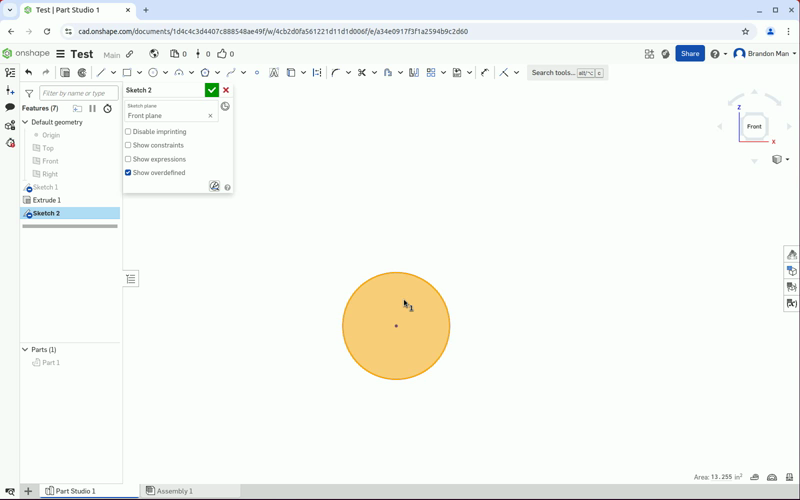
scroll(-6)
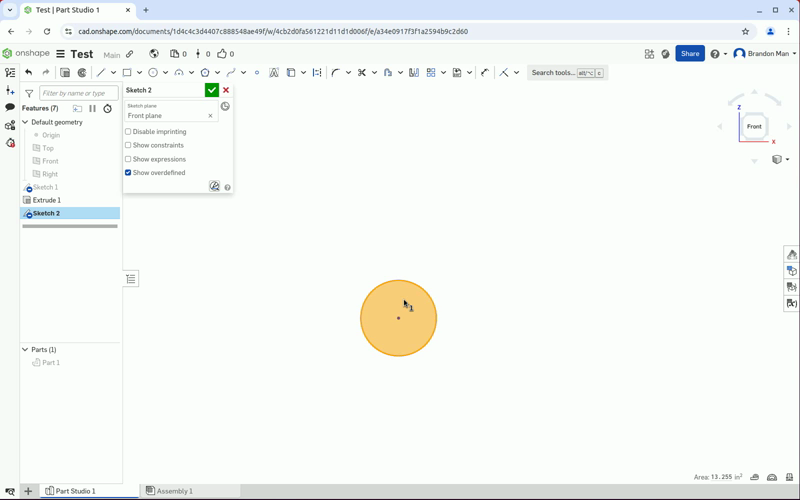
scroll(-6)
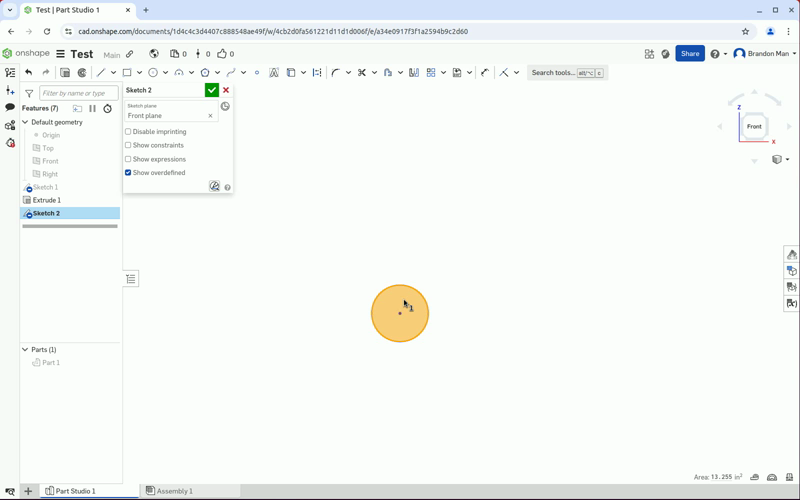
scroll(-6)
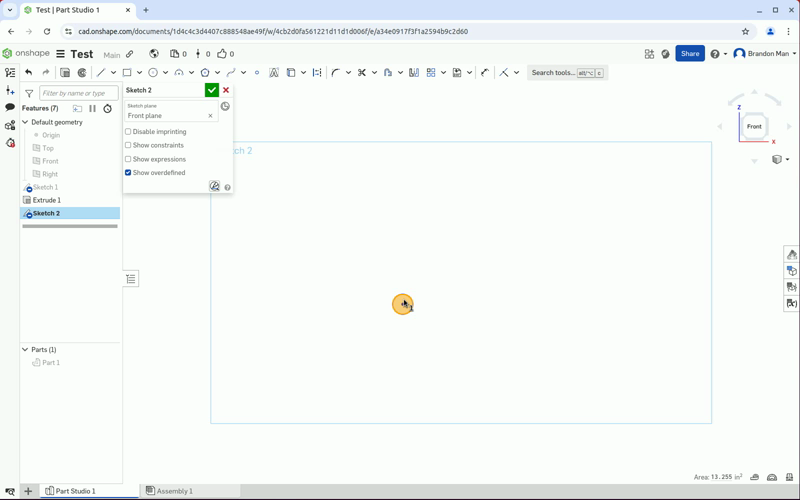
mouse_move(73, 352)
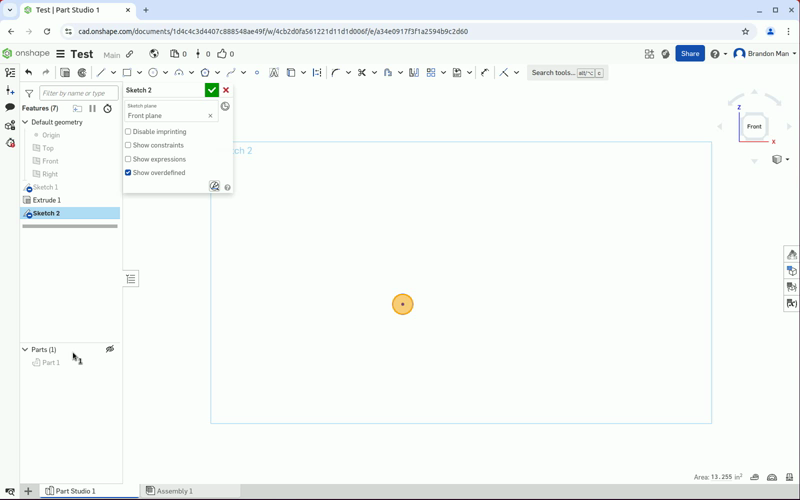
key(shift+y)
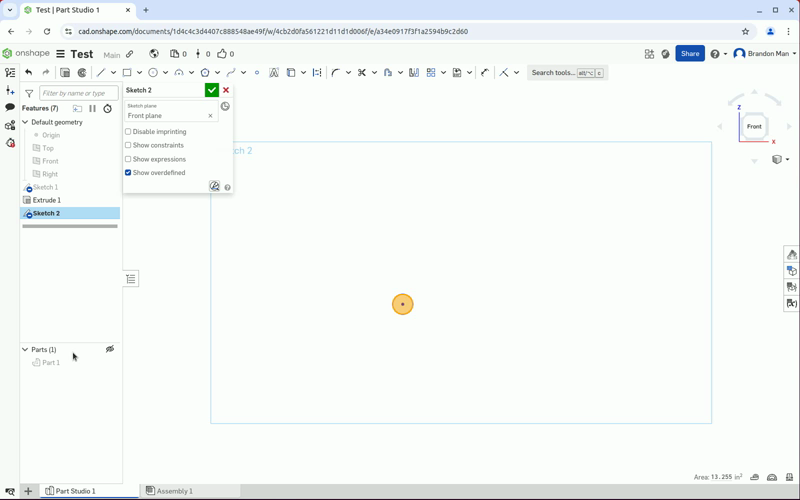
key(shift+e)
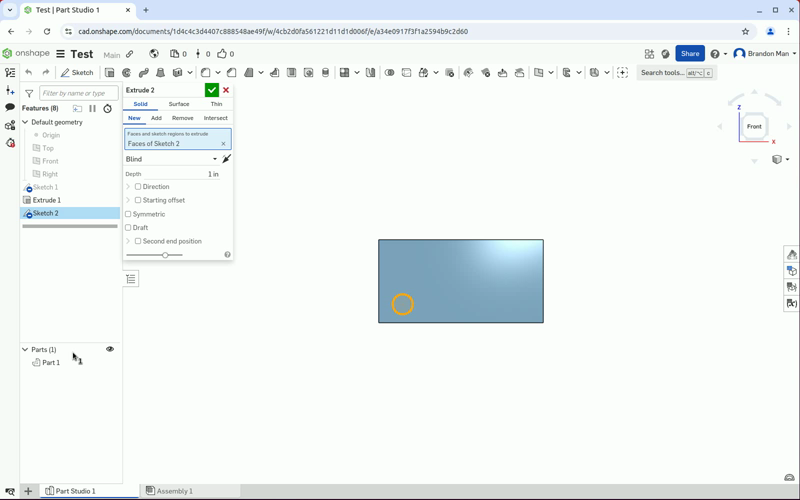
mouse_move(143, 106)
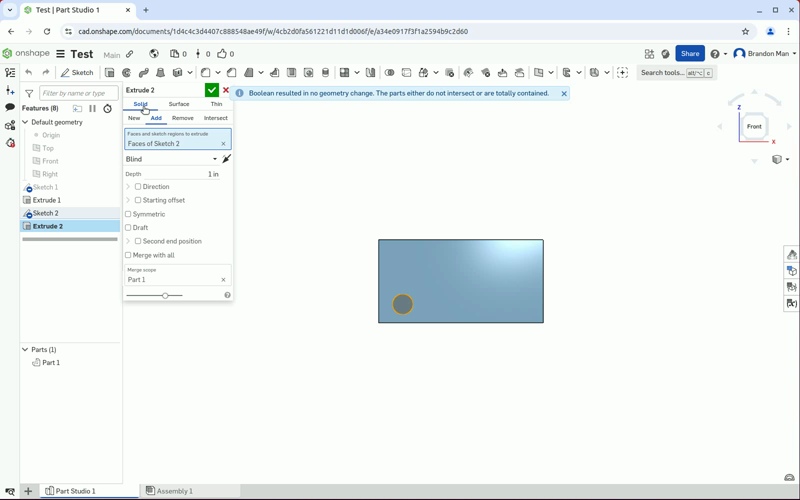
click(143, 106)
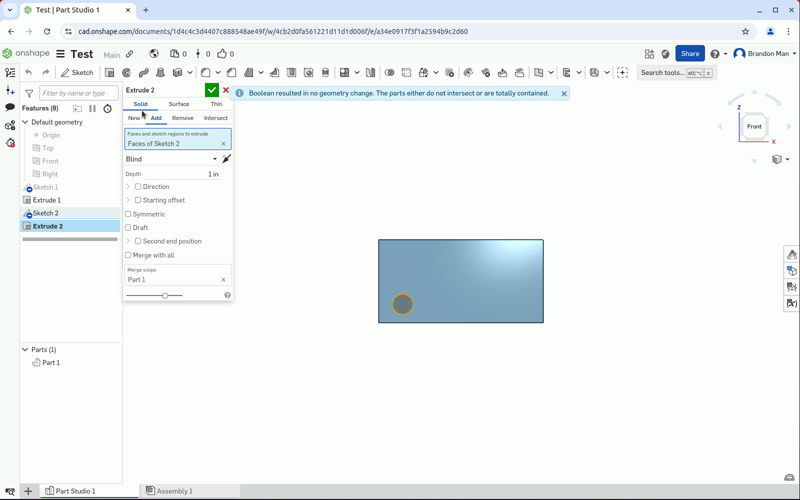
mouse_move(137, 120)
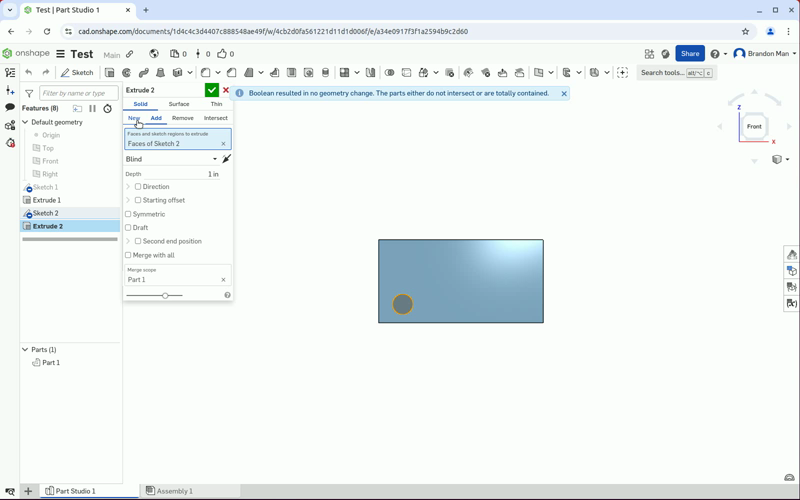
click(137, 120)
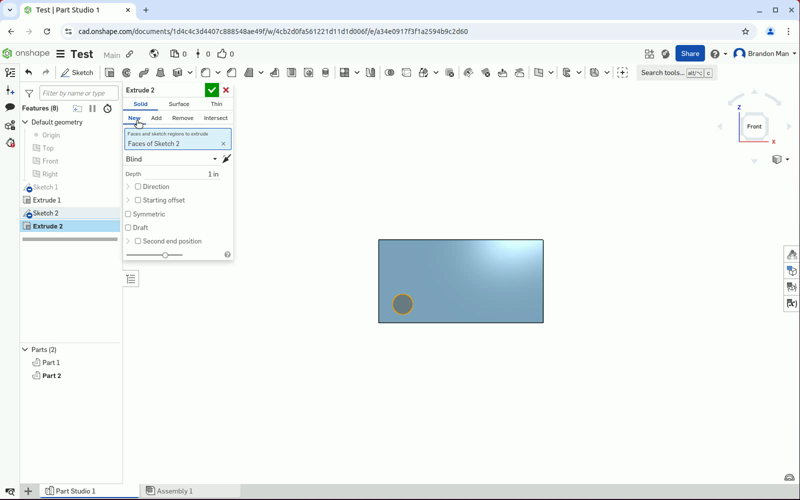
key(tab, 4)
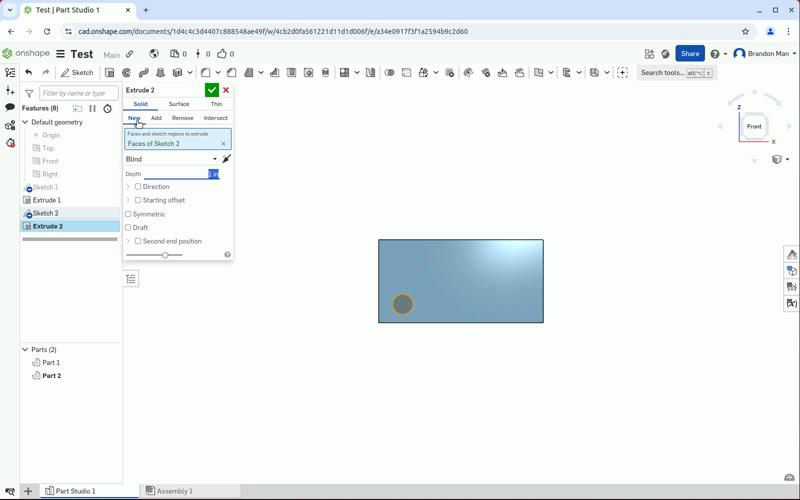
text(23.108)
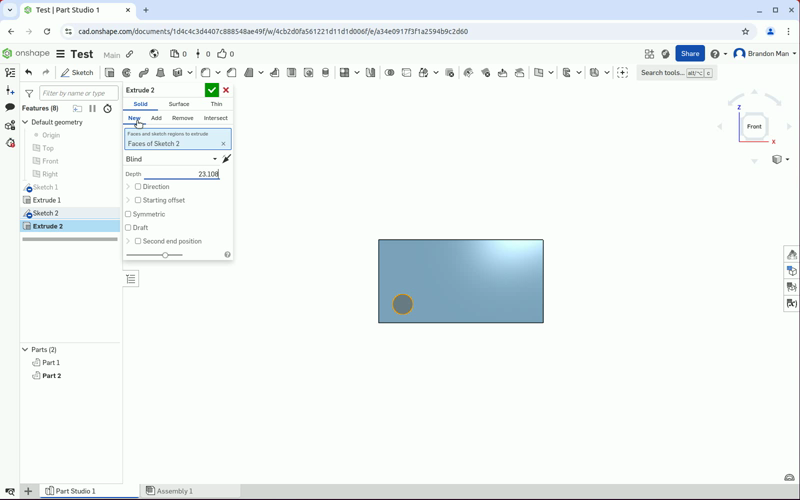
key(enter)
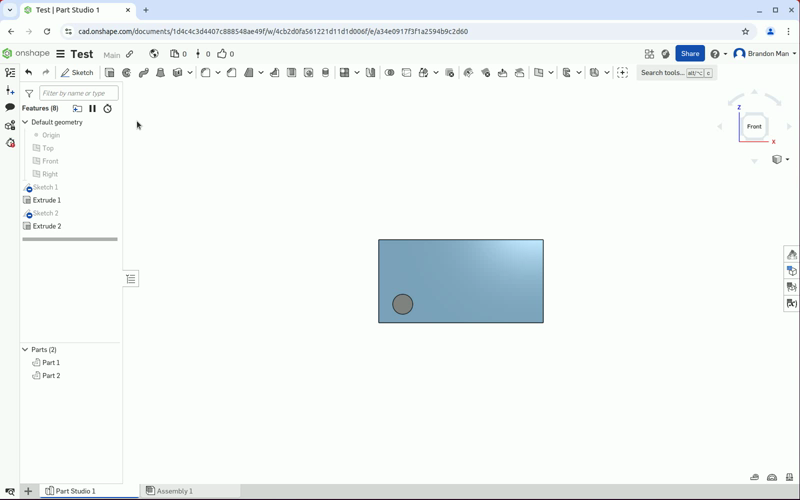
key(shift+h)
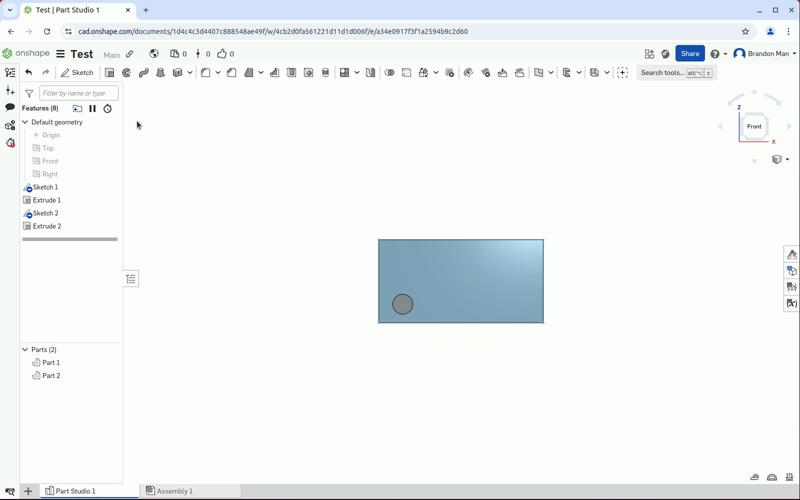
key(shift+h)
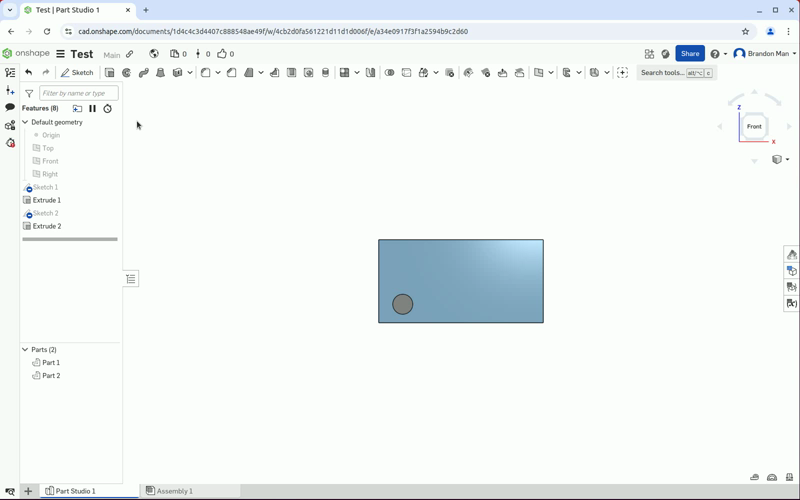
mouse_move(73, 189)
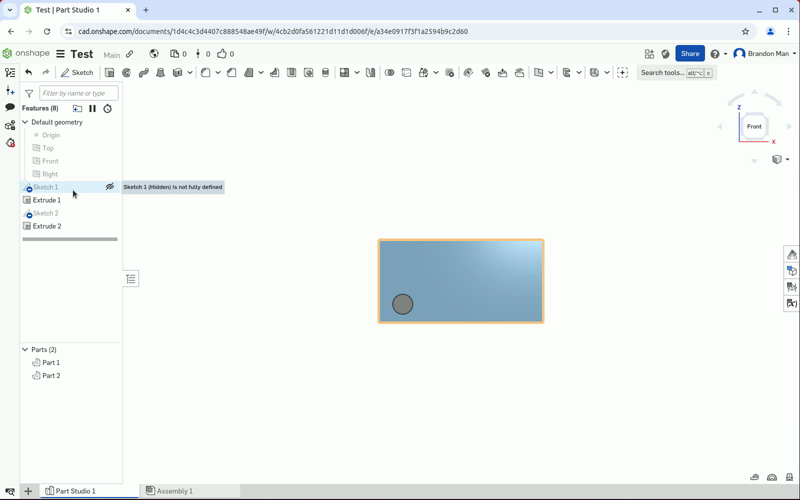
click(73, 189)
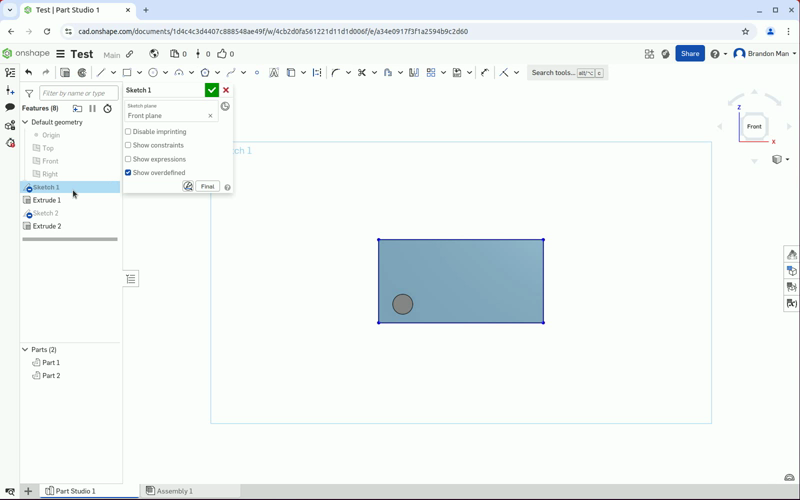
mouse_move(229, 92)
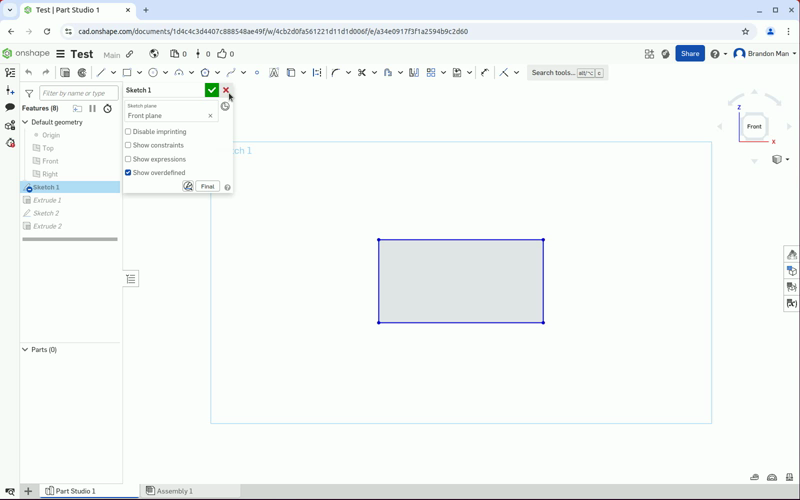
click(229, 92)
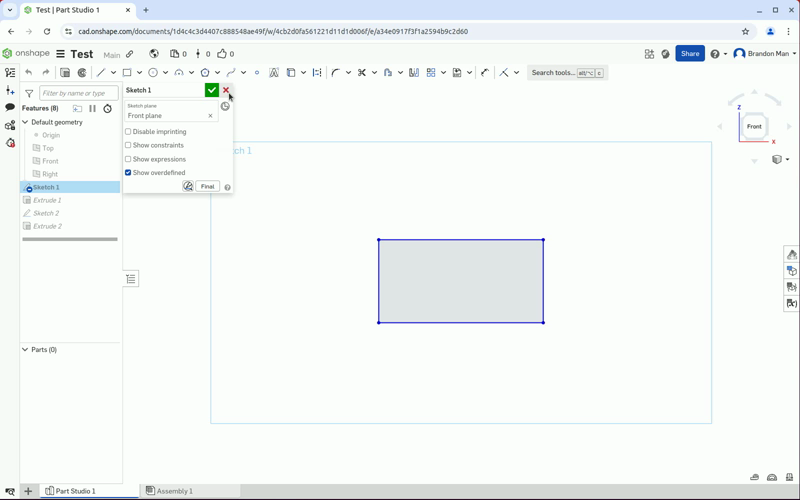
key(shift+s)
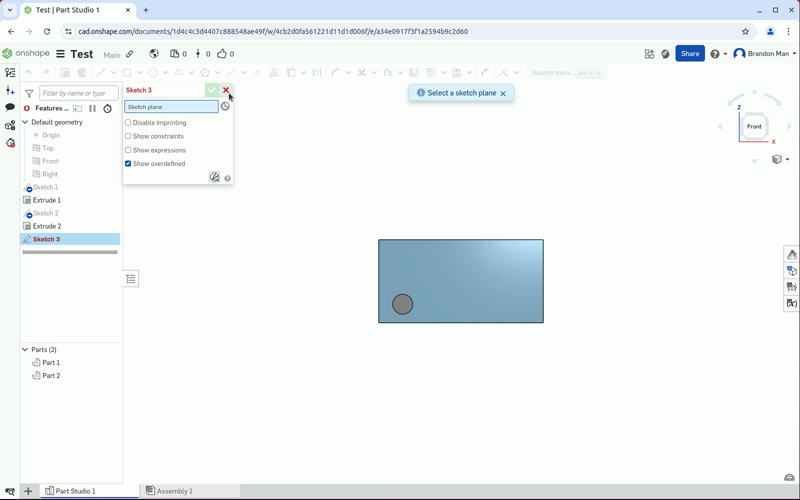
mouse_move(73, 163)
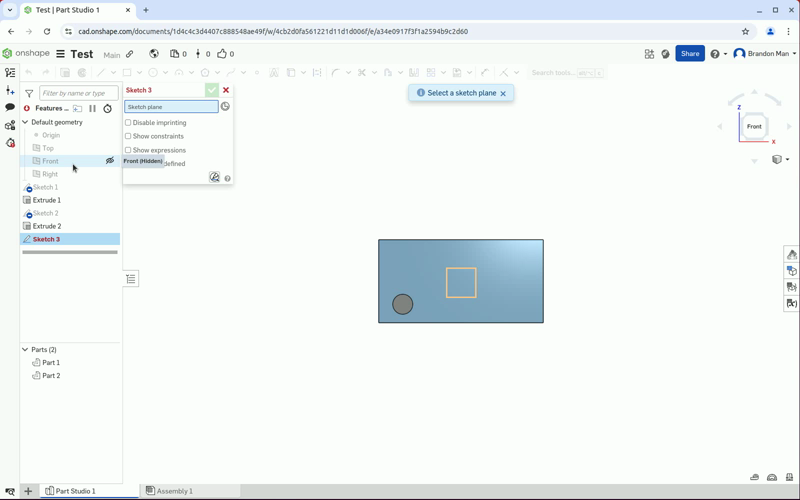
click(73, 163)
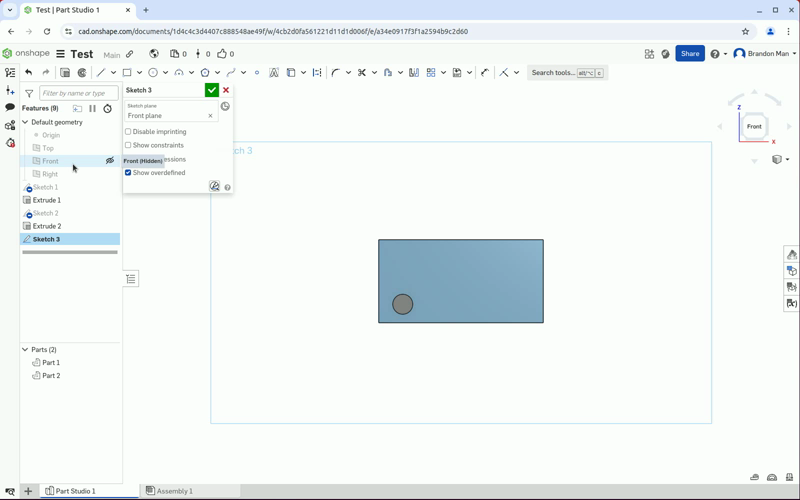
mouse_move(73, 352)
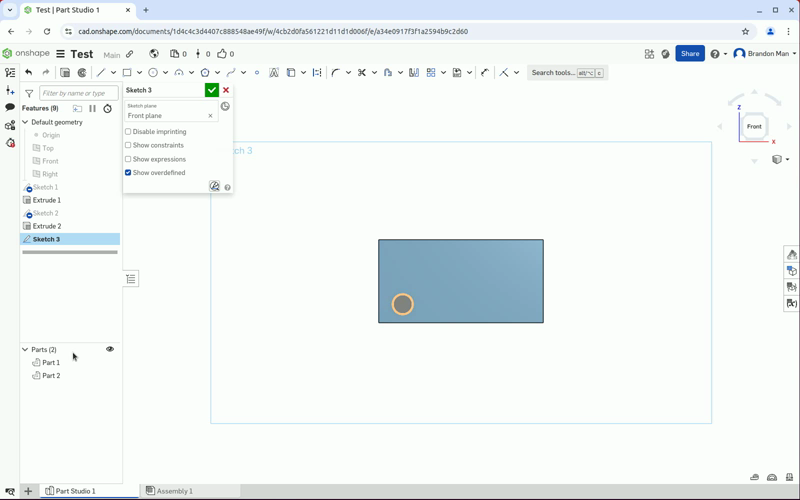
key(y)
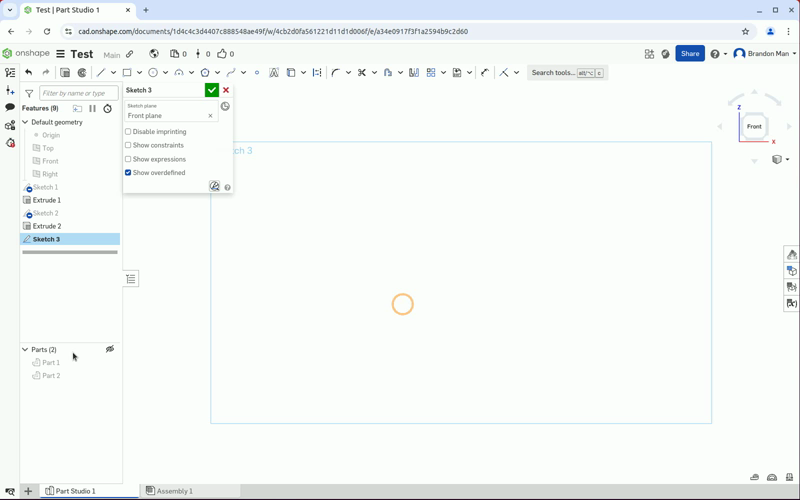
key(l)
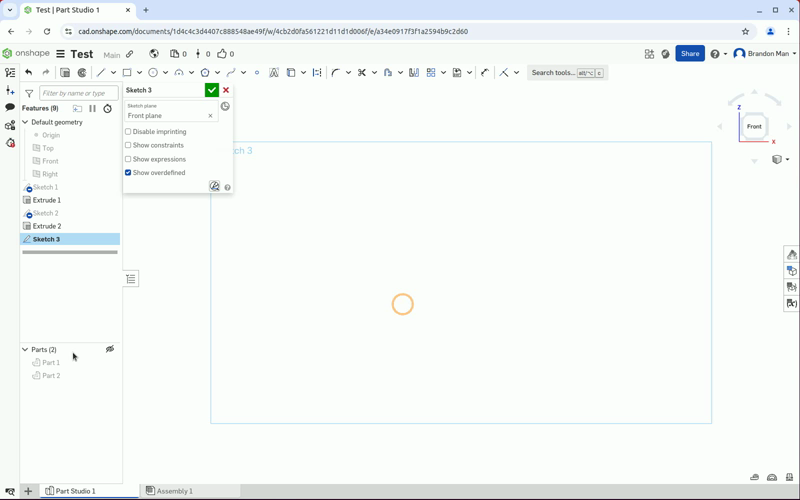
key_down(shift)
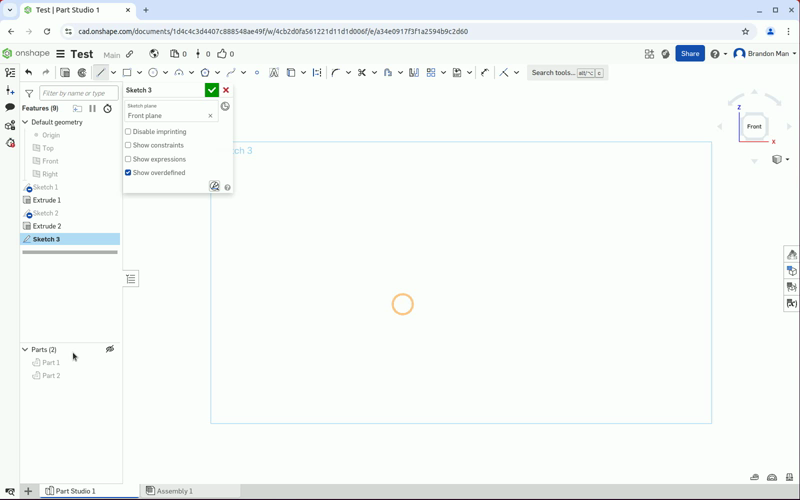
mouse_move(352, 319)
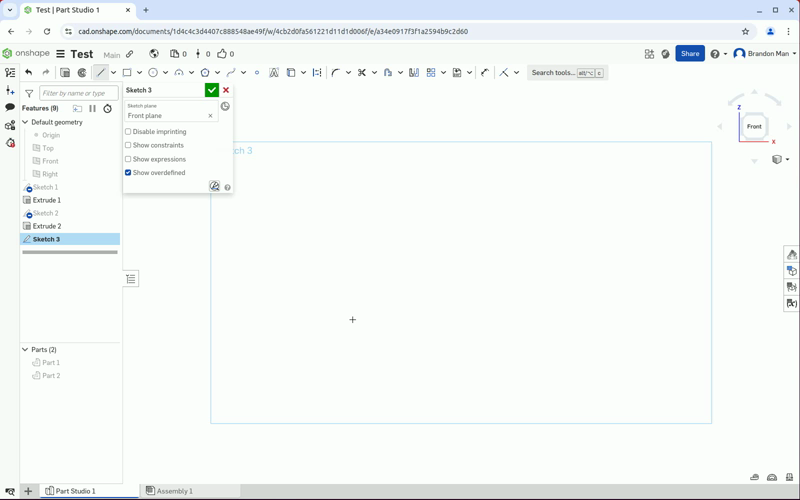
click(352, 319)
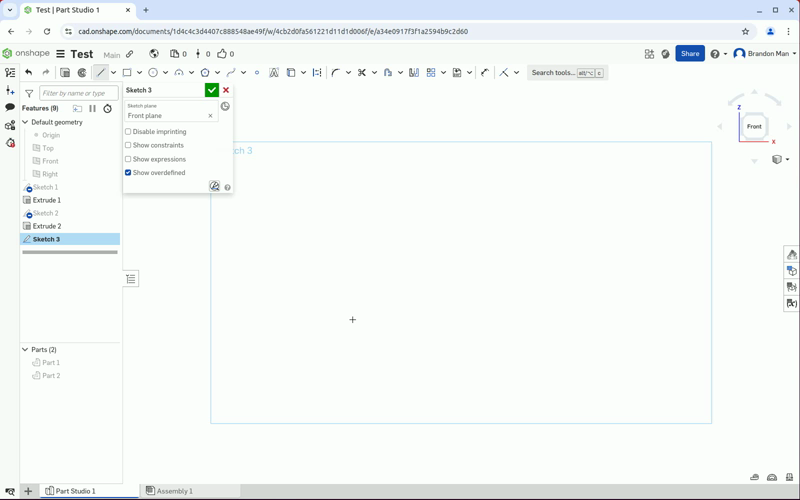
key_up(shift)
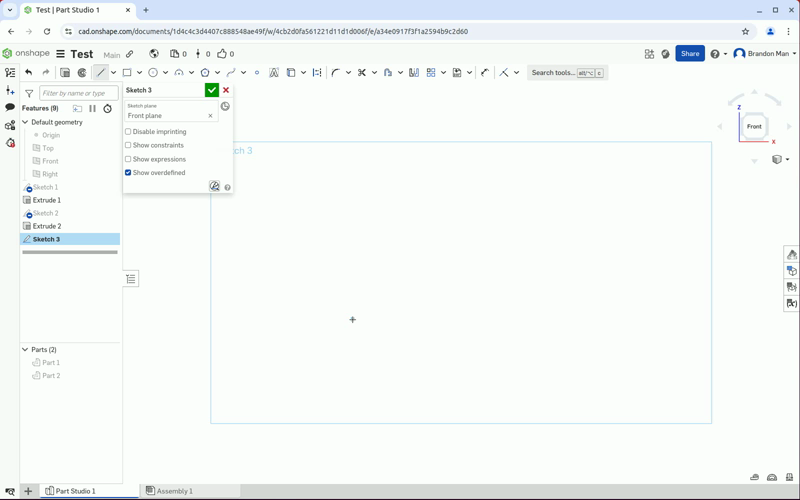
key_down(shift)
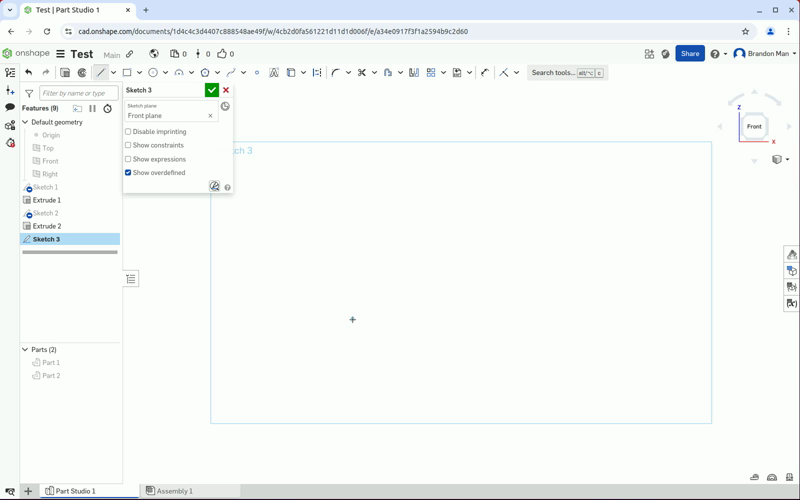
mouse_move(460, 319)
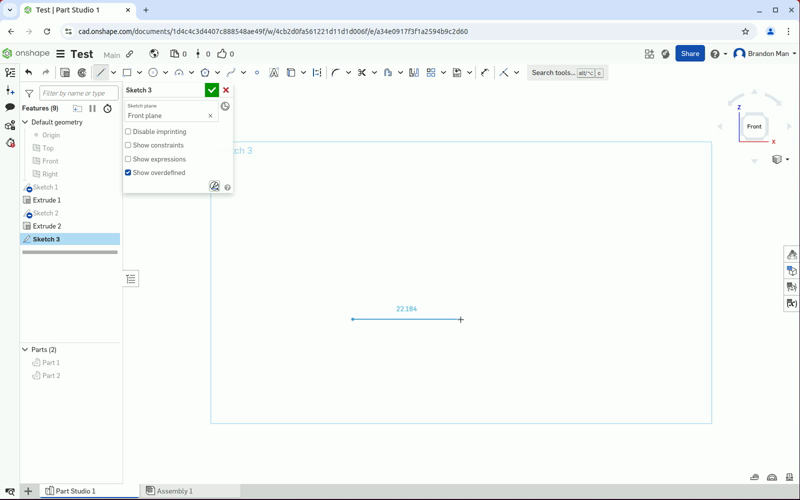
click(460, 319)
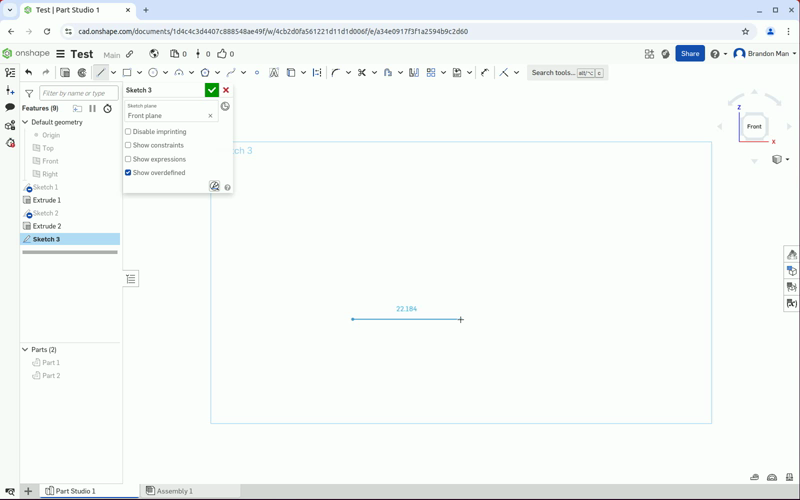
key_up(shift)
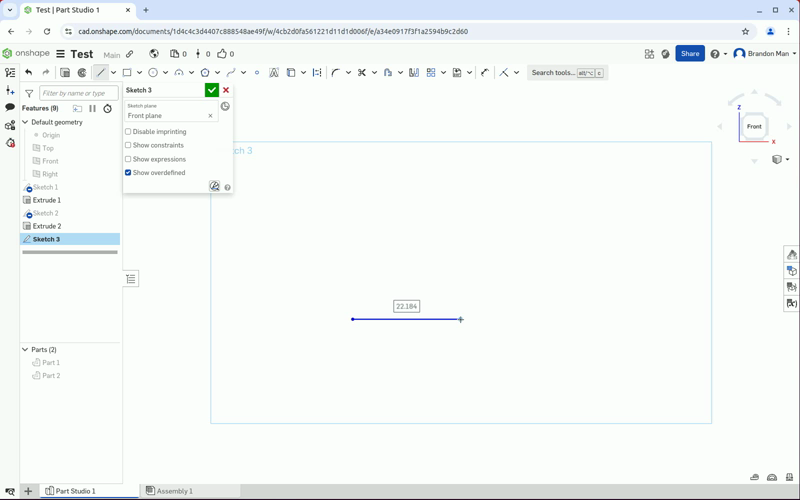
key_down(shift)
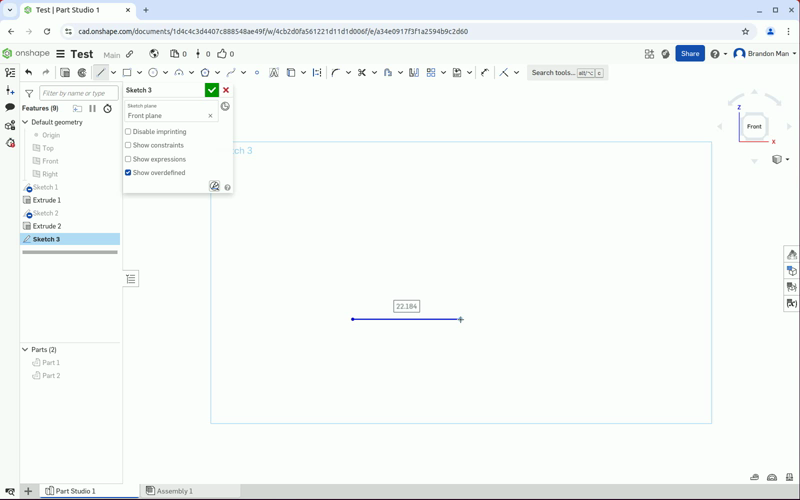
mouse_move(490, 319)
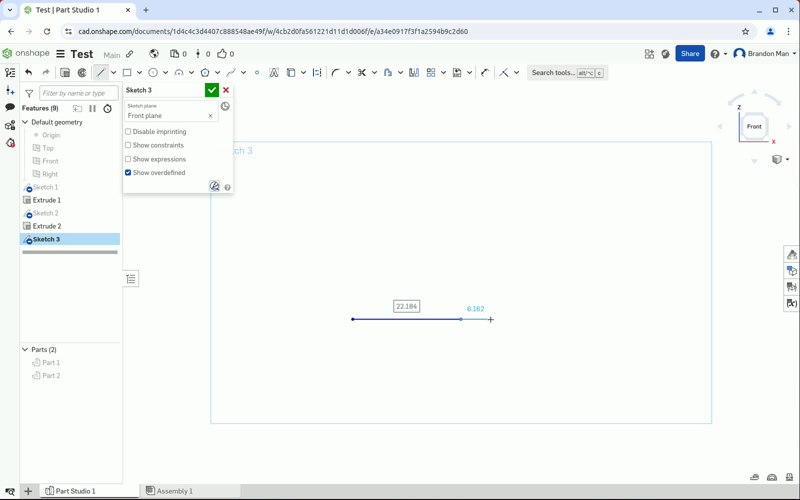
mouse_move(460, 291)
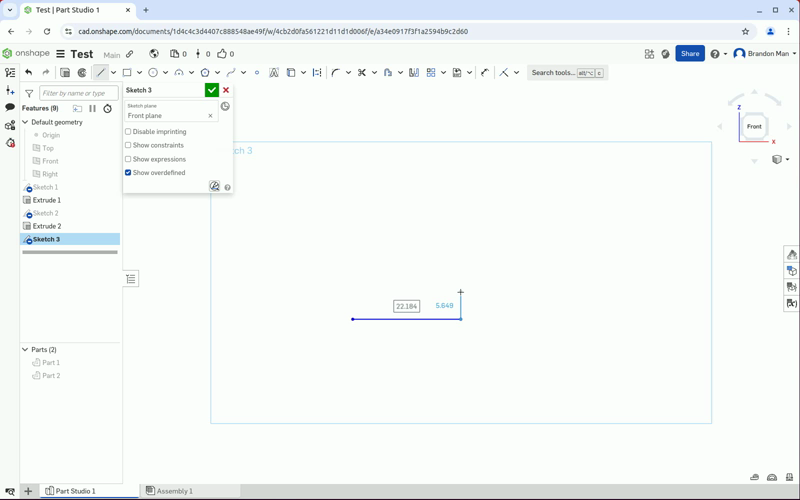
click(460, 291)
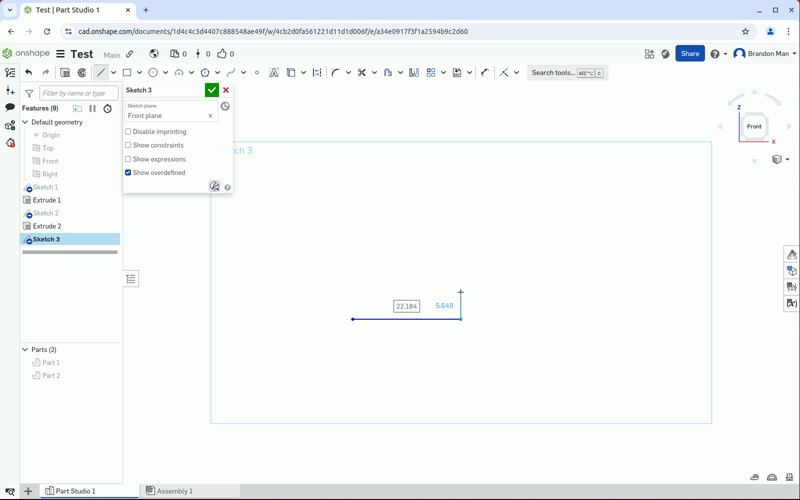
key_up(shift)
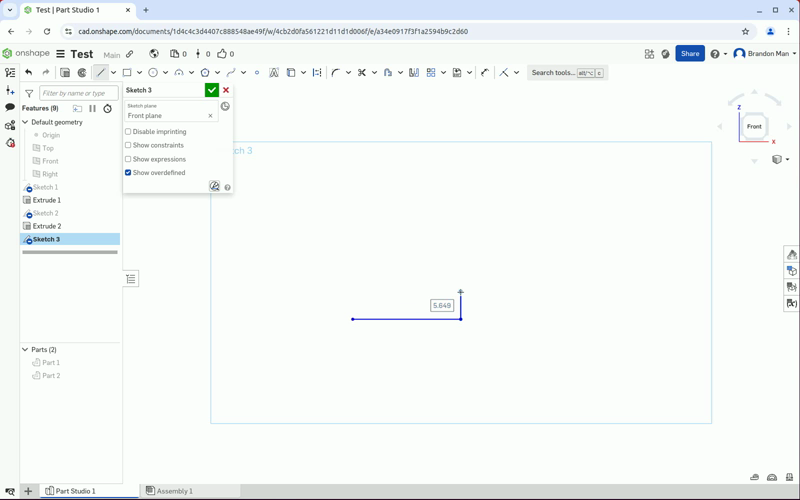
key_down(shift)
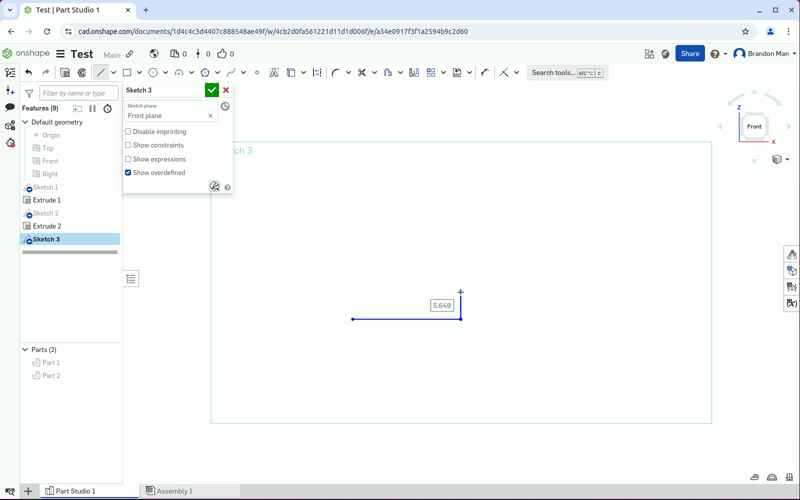
mouse_move(352, 291)
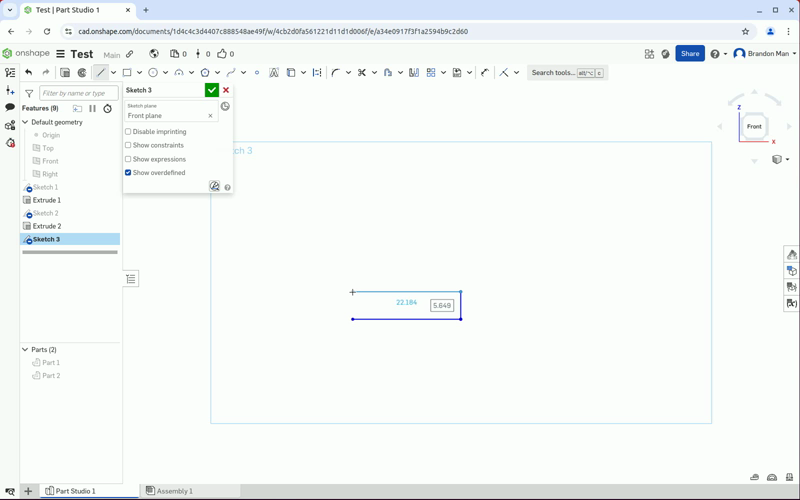
click(352, 291)
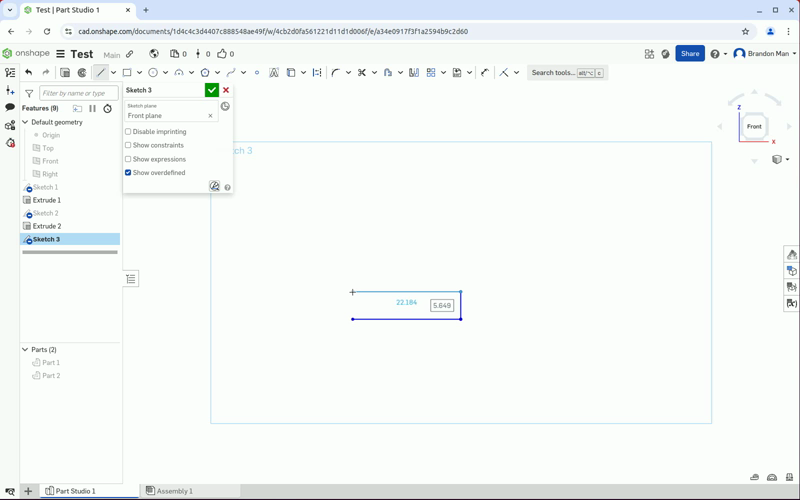
key_up(shift)
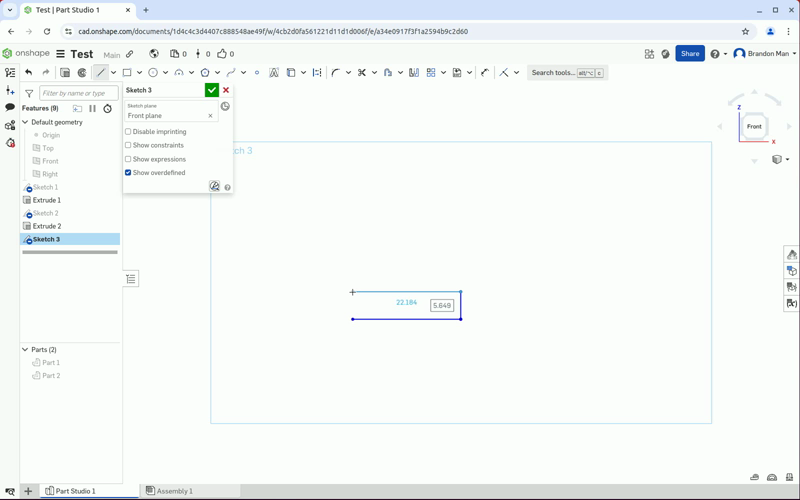
mouse_move(382, 291)
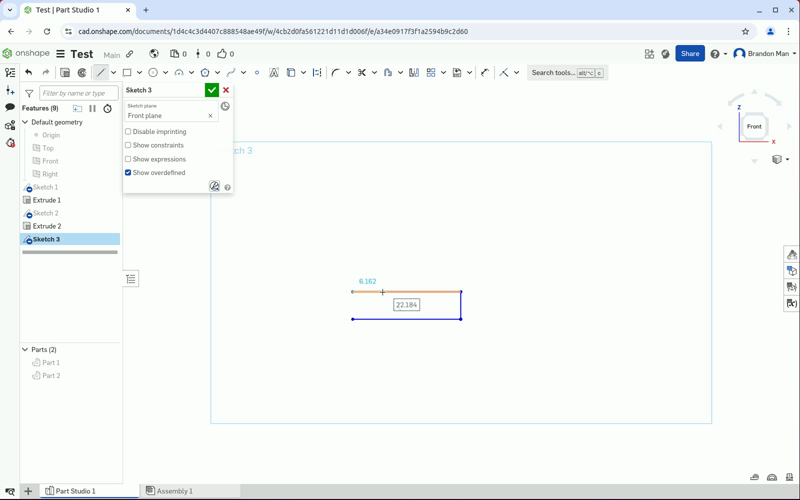
key_down(shift)
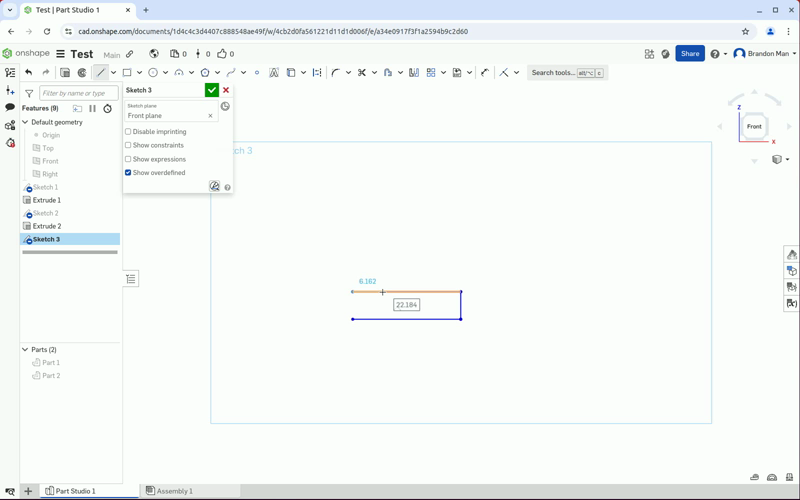
mouse_move(352, 319)
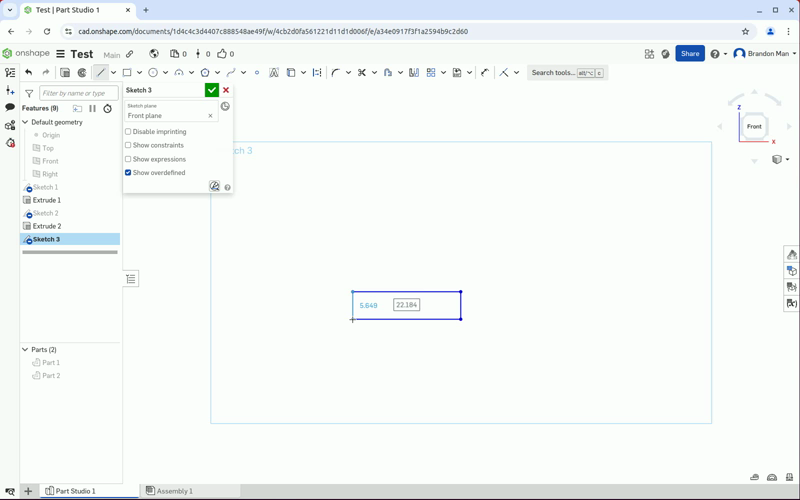
key_up(shift)
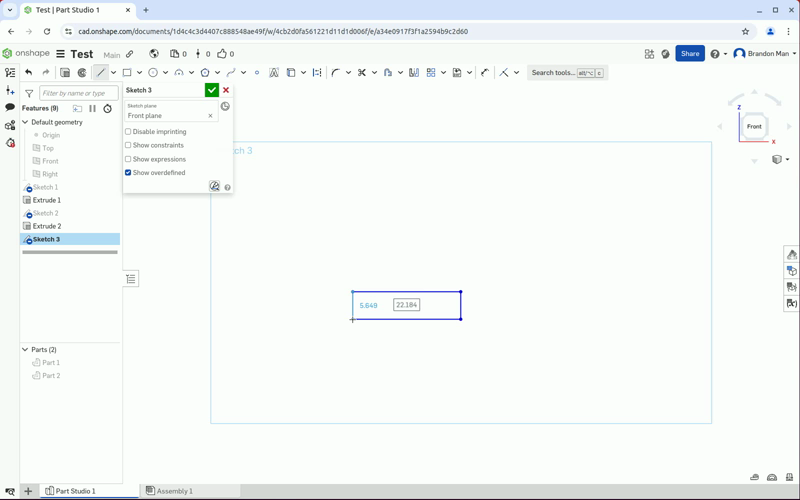
click(352, 319)
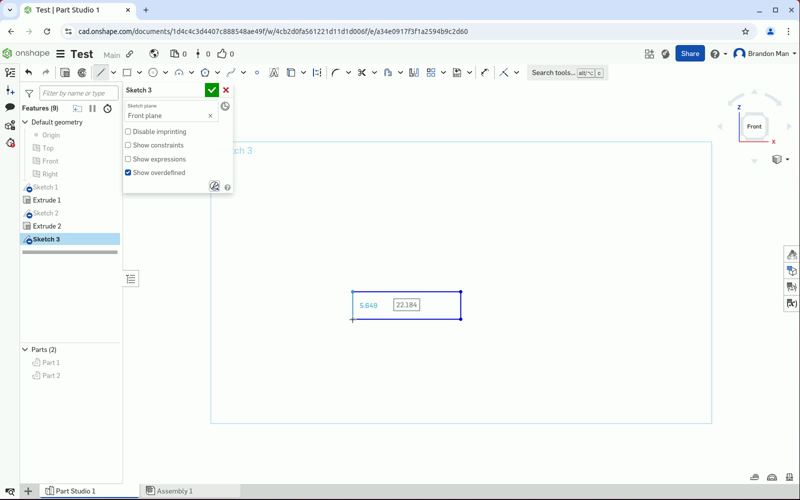
key(esc)
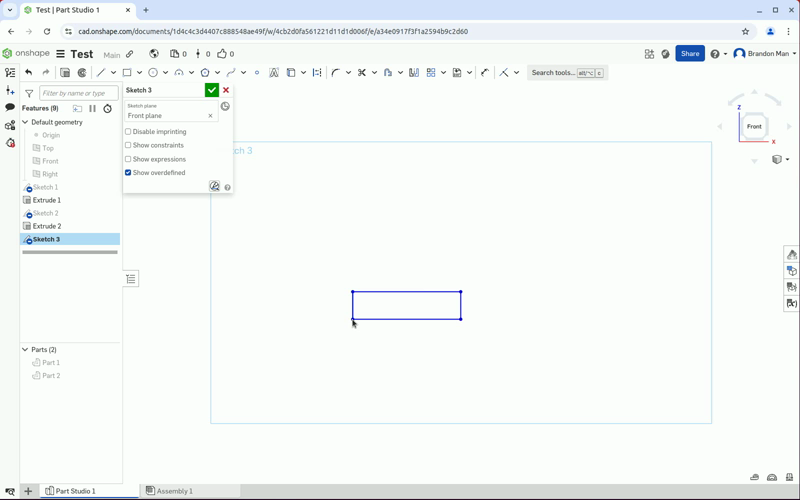
mouse_move(454, 297)
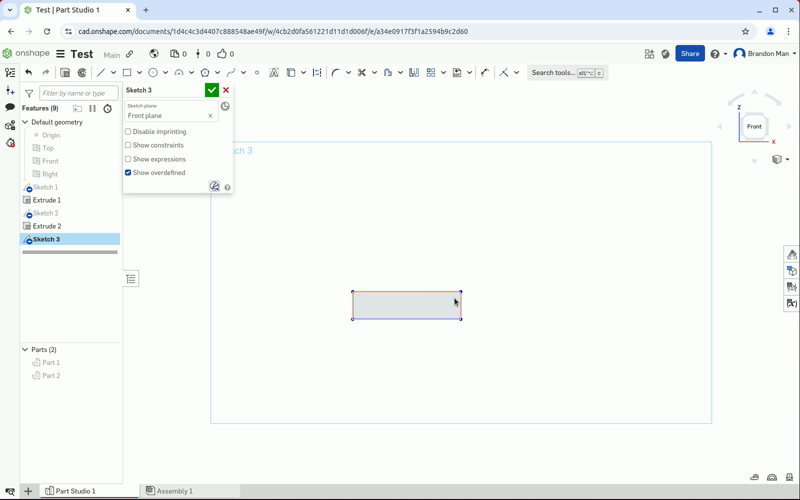
click(454, 297)
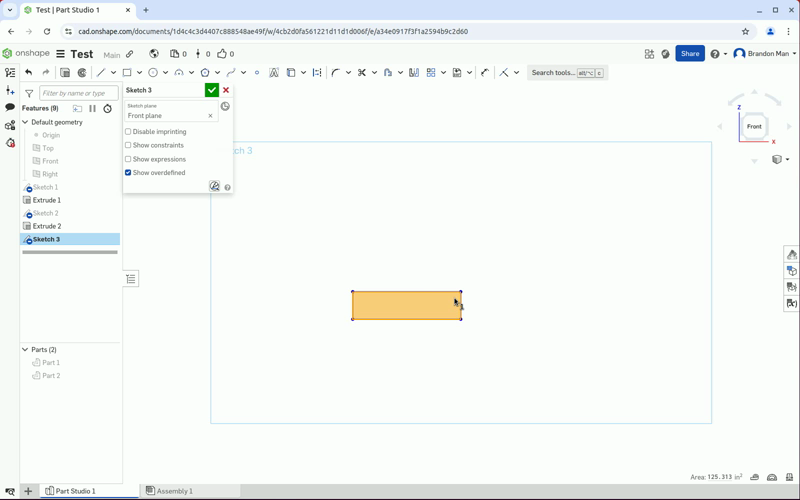
mouse_move(73, 352)
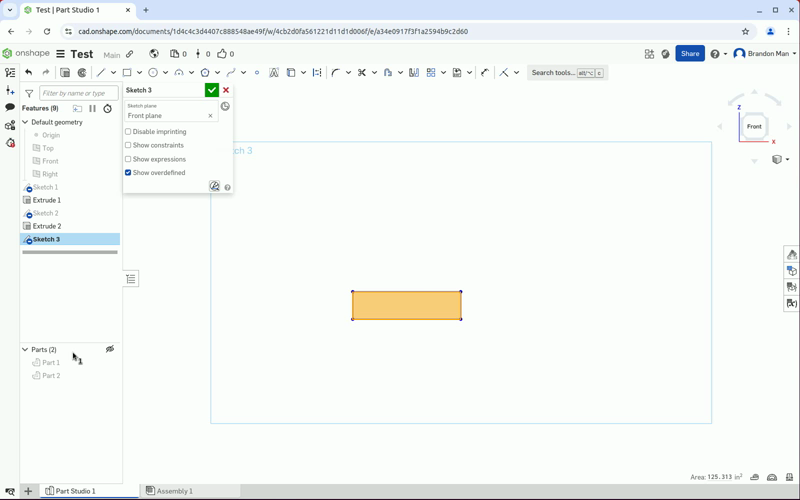
key(shift+y)
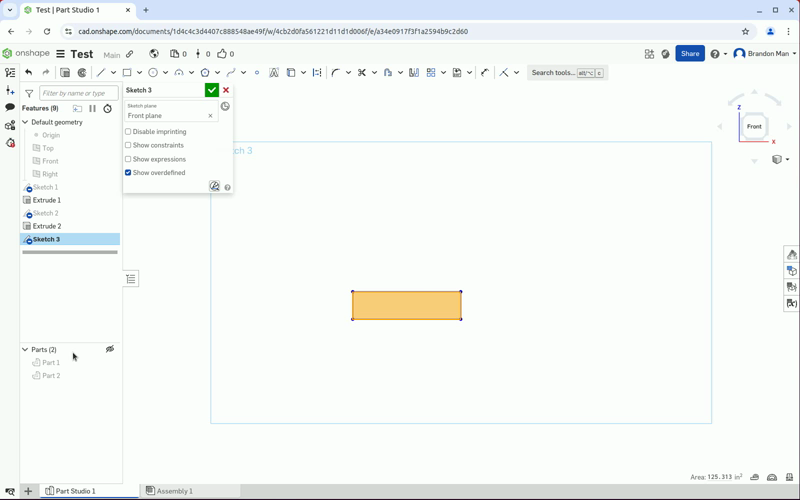
key(shift+e)
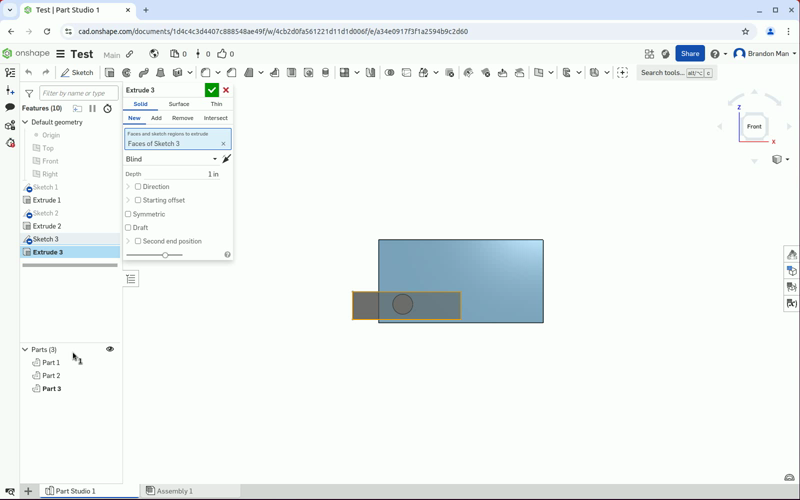
mouse_move(143, 106)
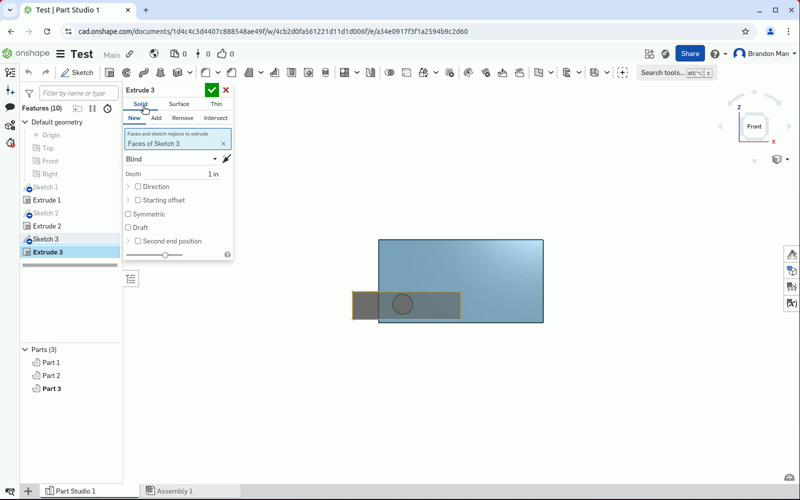
click(143, 106)
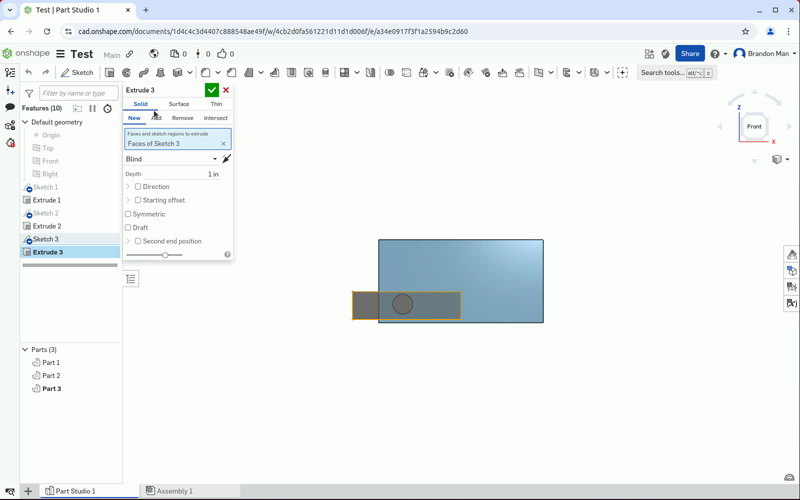
mouse_move(186, 120)
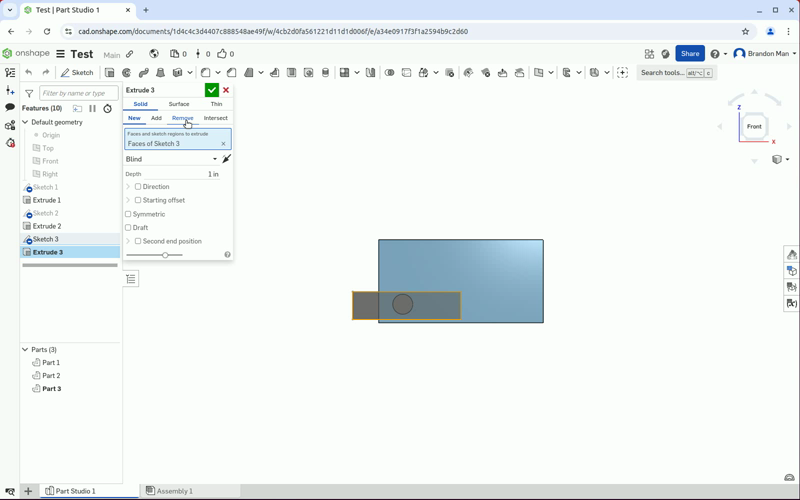
click(186, 120)
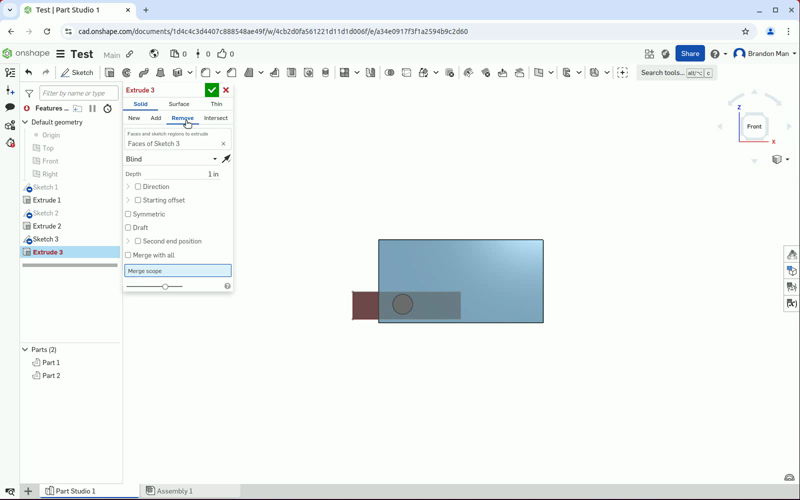
key(tab, 4)
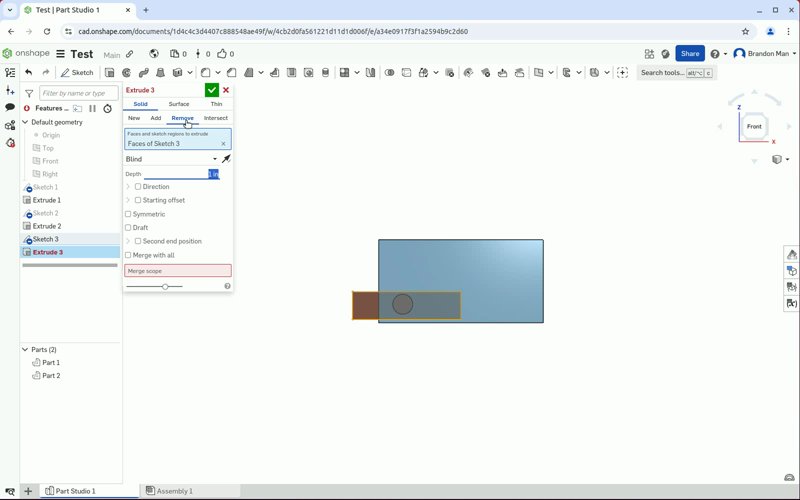
text(-4.333)
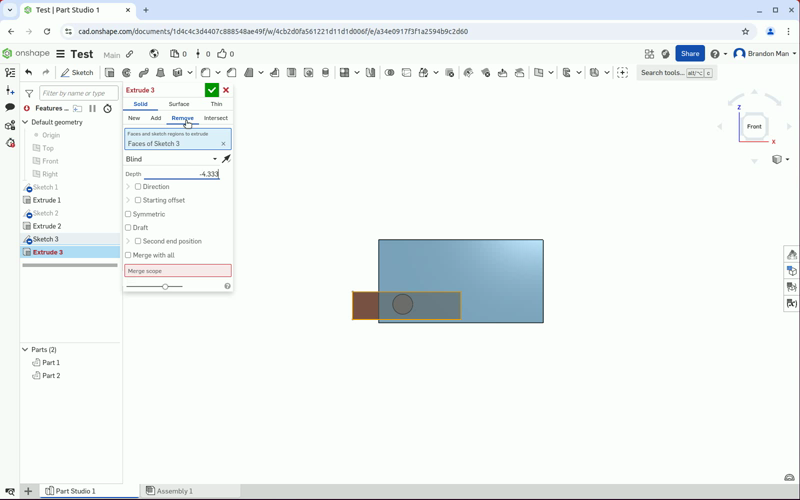
key(tab, 6)
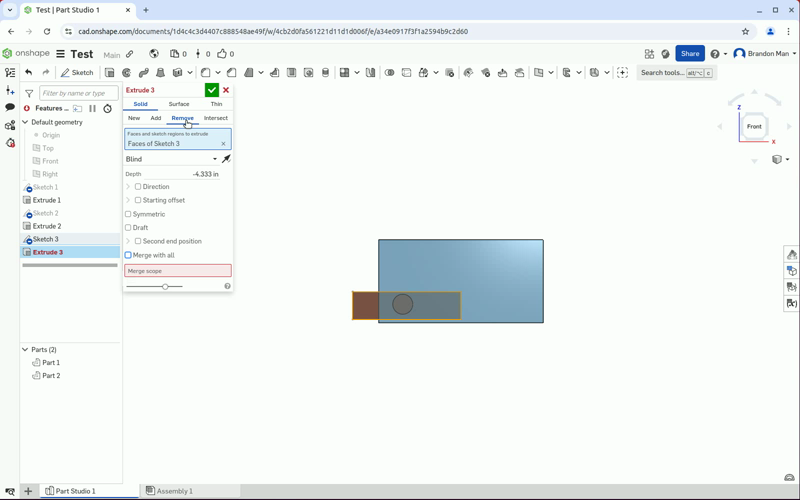
key(space)
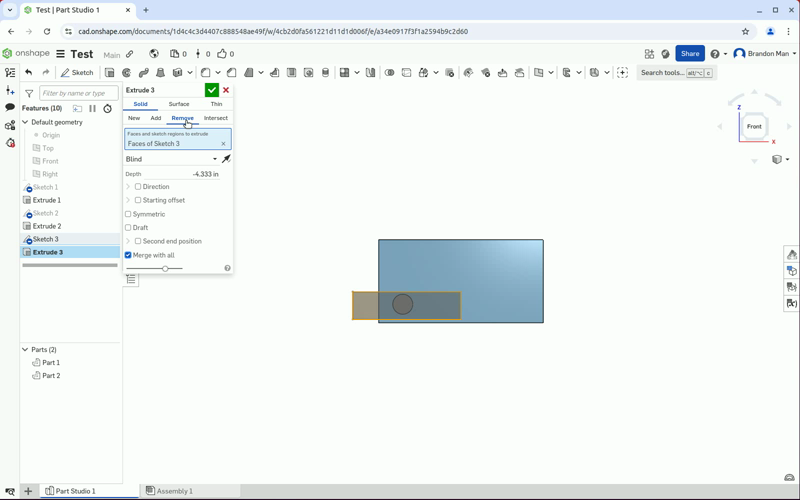
key(enter)
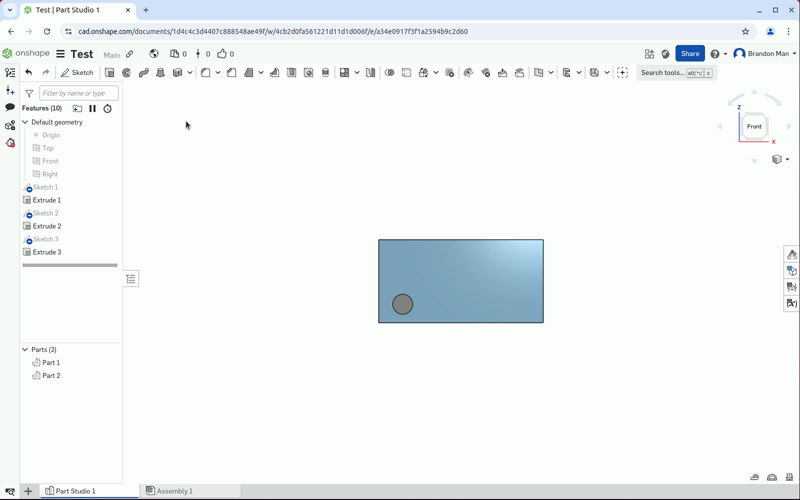
key(shift+h)
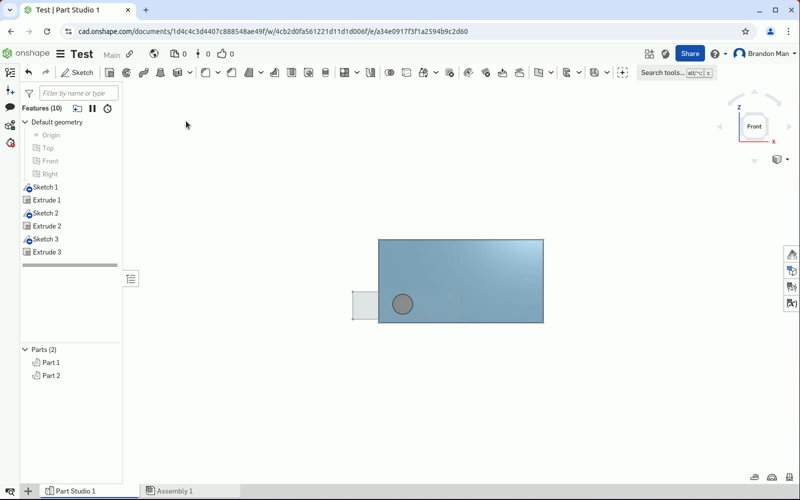
key(shift+h)
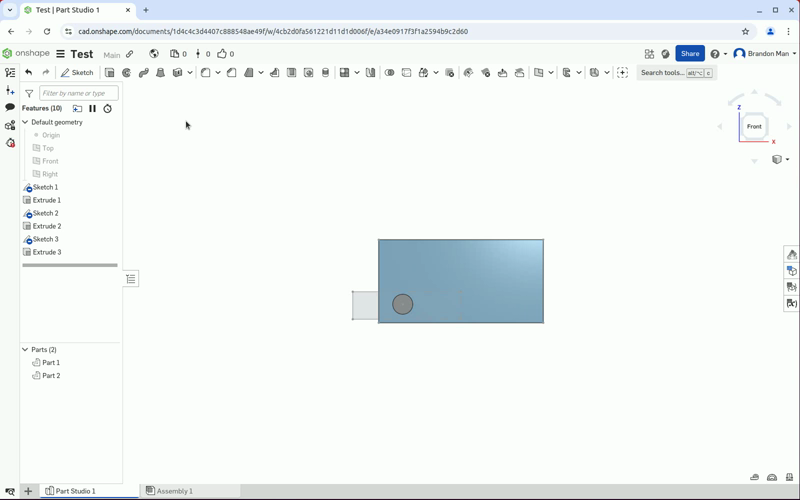
key(shift+7)
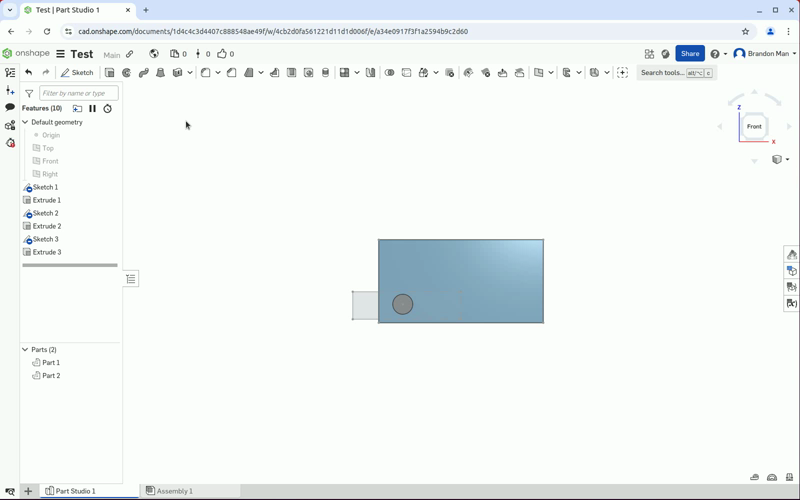
key(left, 2)
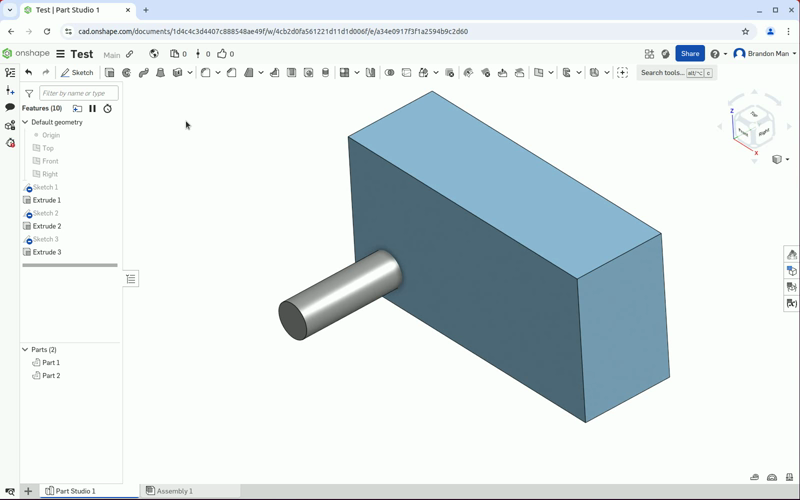
key(down, 2)
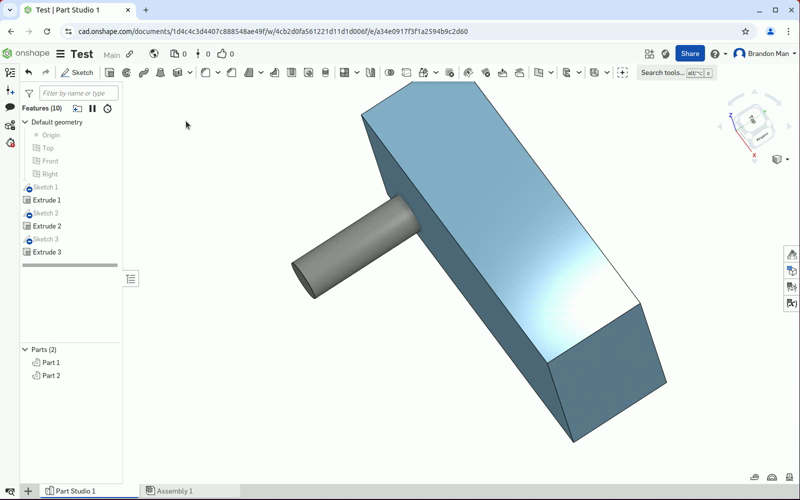
key(up, 2)
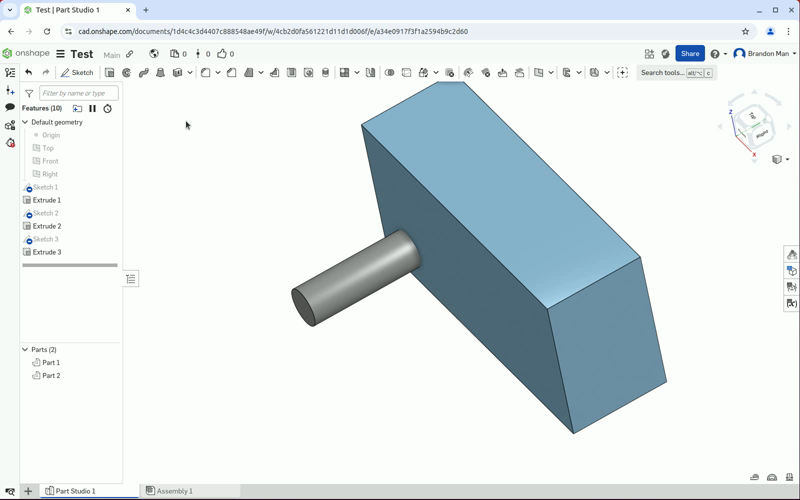
key(right, 2)
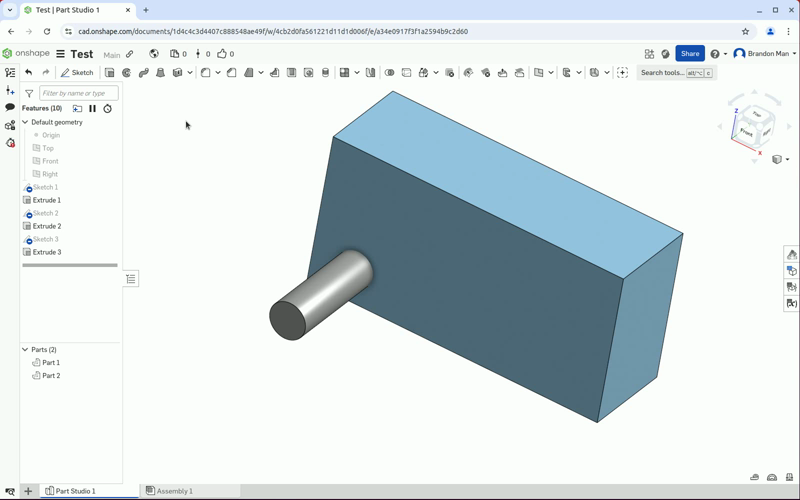
mouse_move(73, 189)
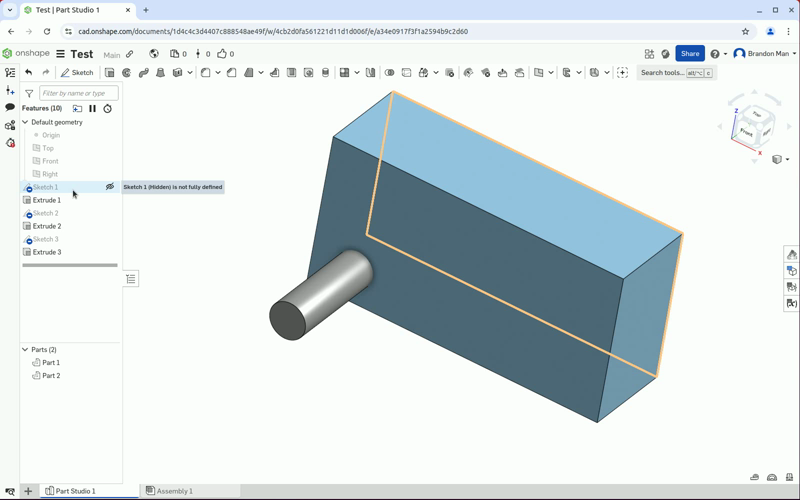
click(73, 189)